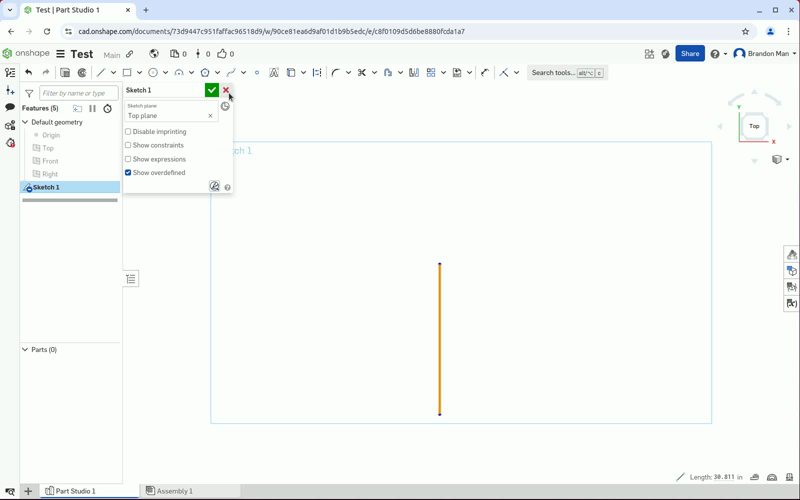
key(shift+h)
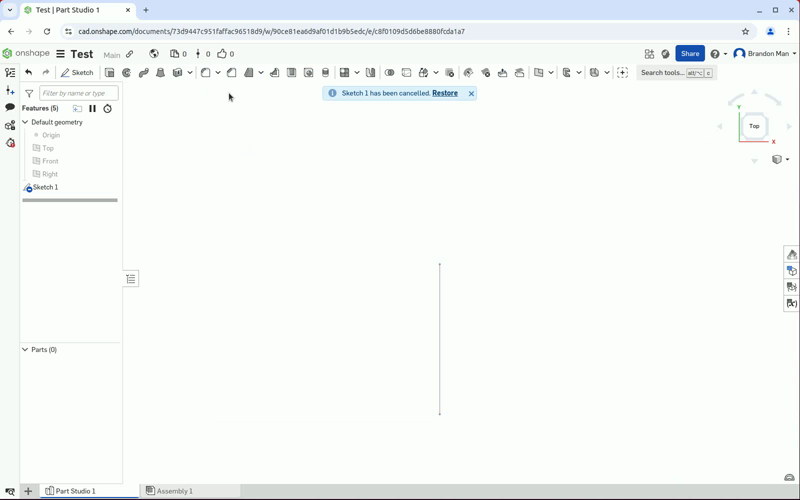
key(shift+s)
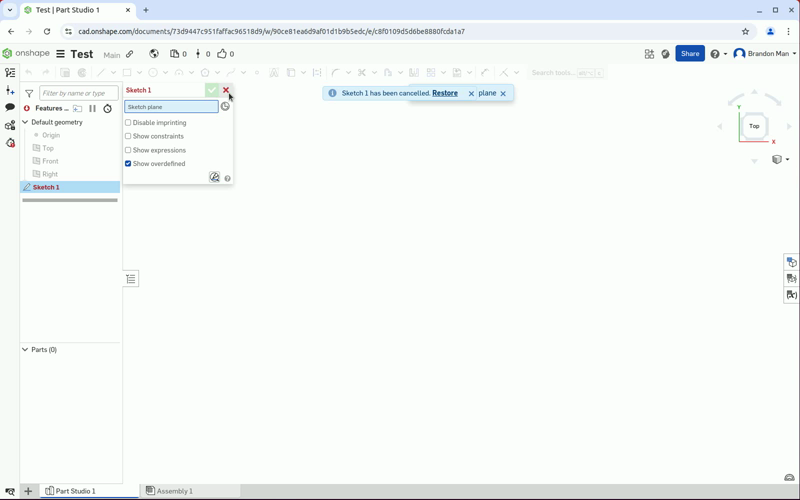
mouse_move(73, 150)
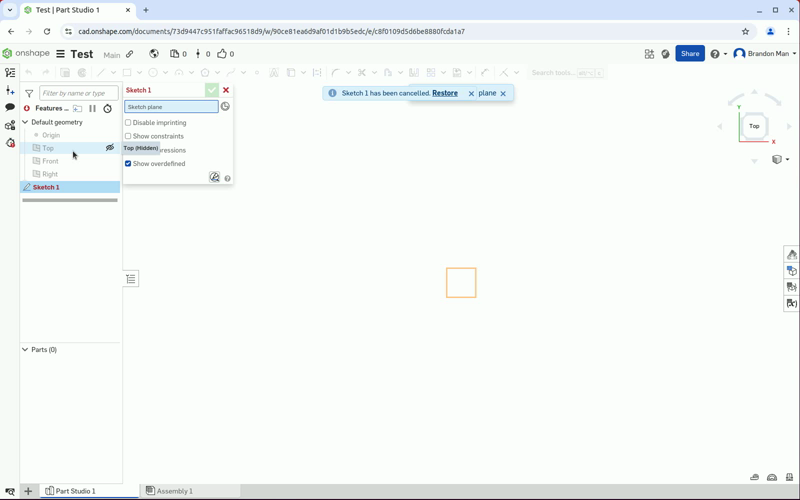
click(73, 150)
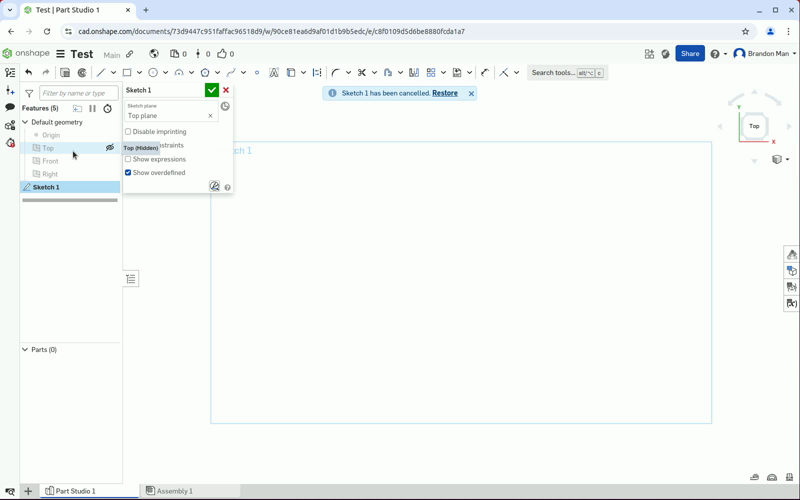
mouse_move(73, 352)
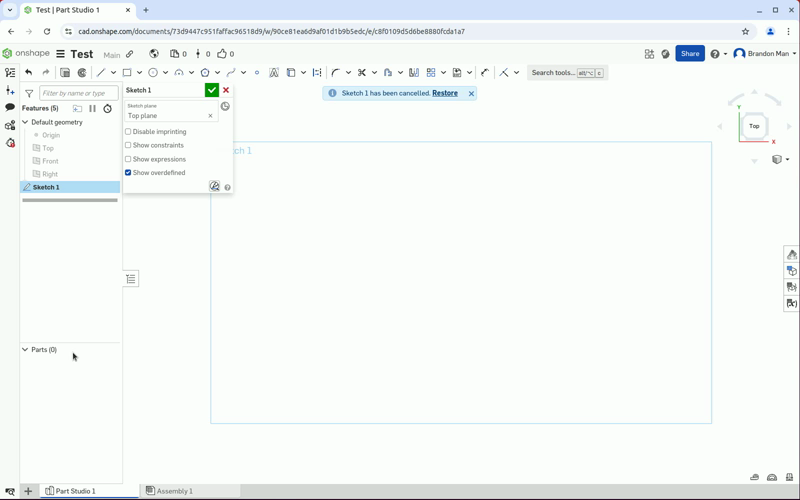
key(y)
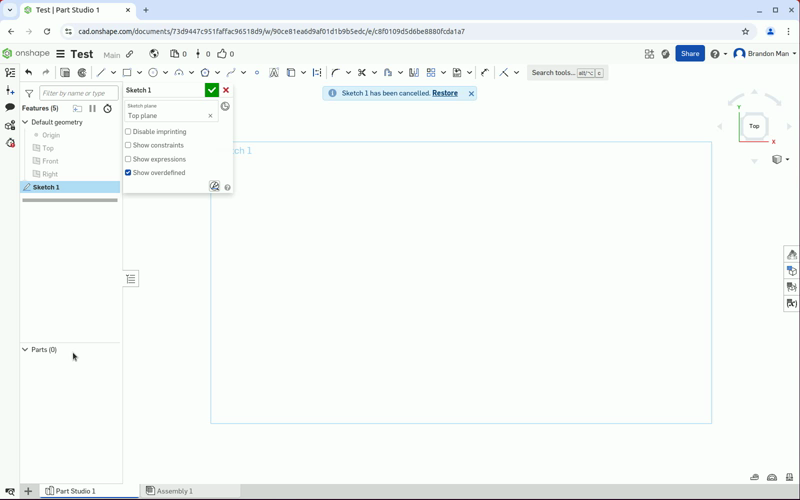
key(c)
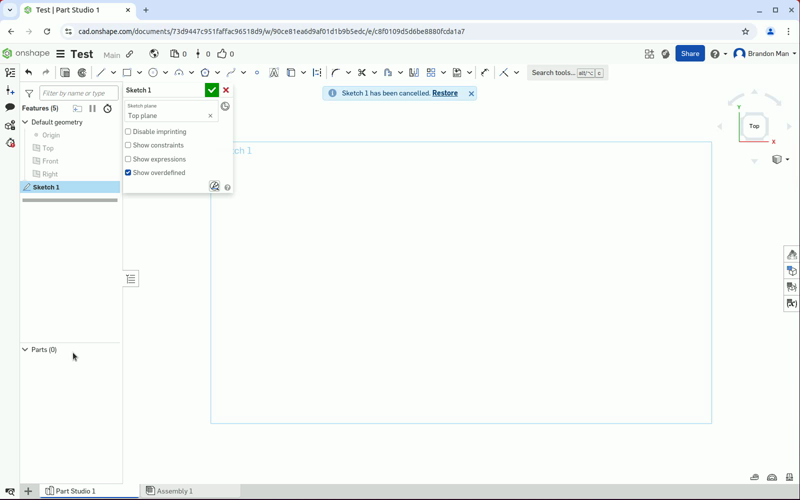
key_down(shift)
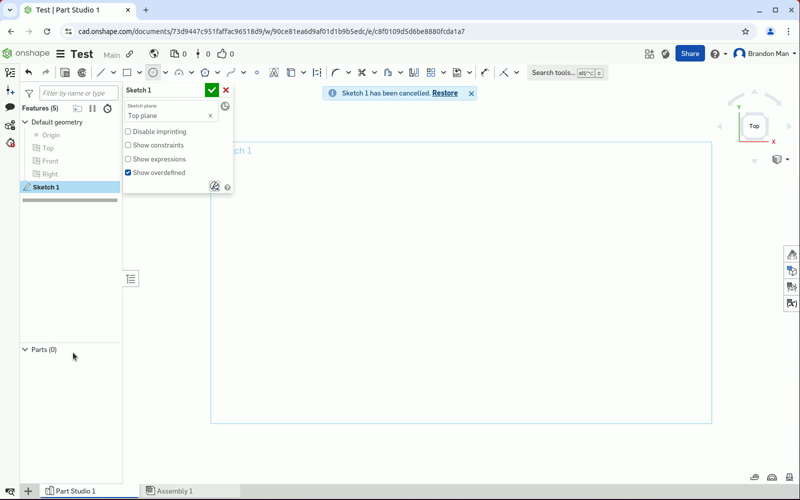
mouse_move(461, 282)
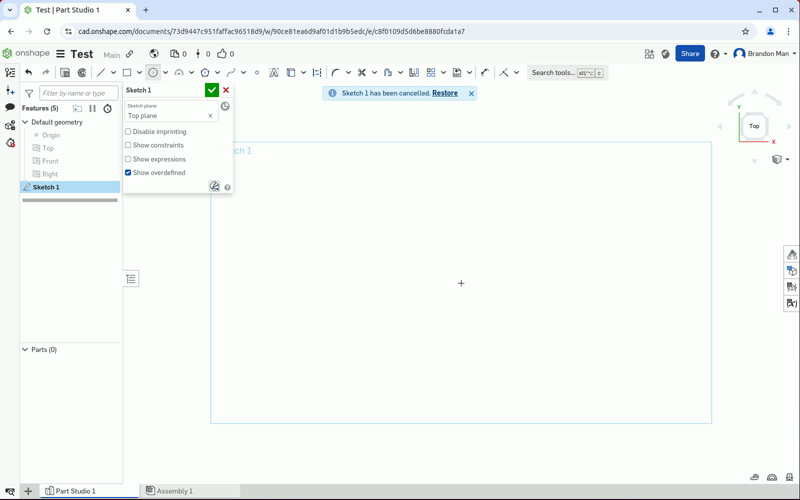
click(461, 282)
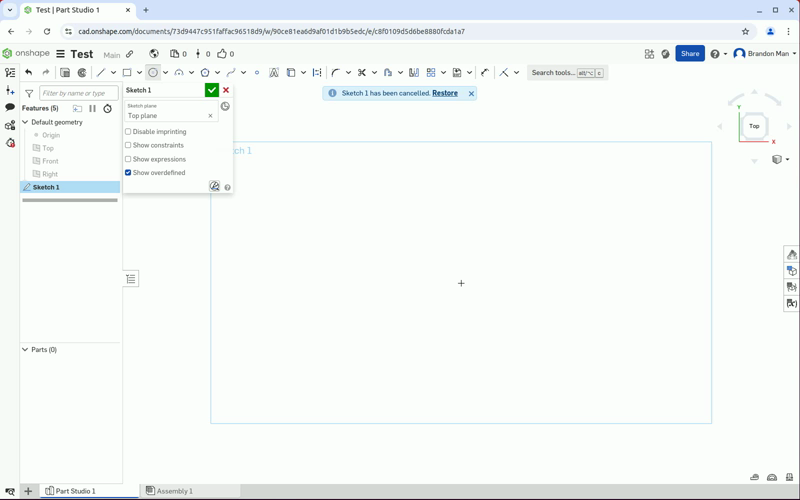
key_up(shift)
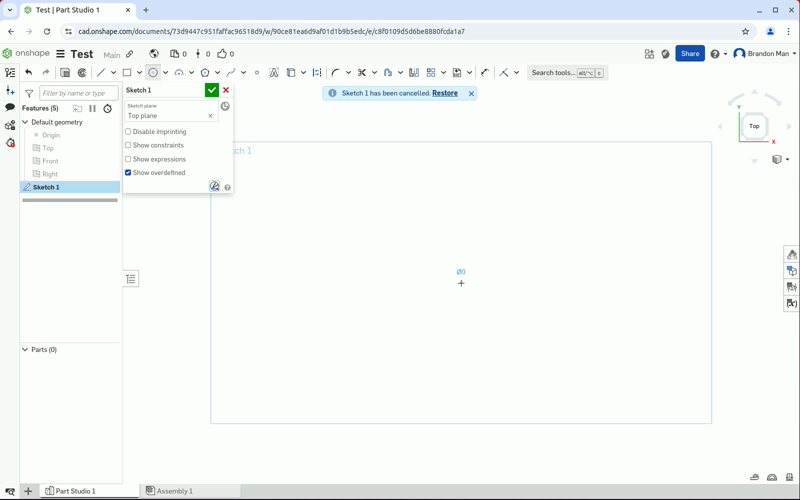
mouse_move(574, 282)
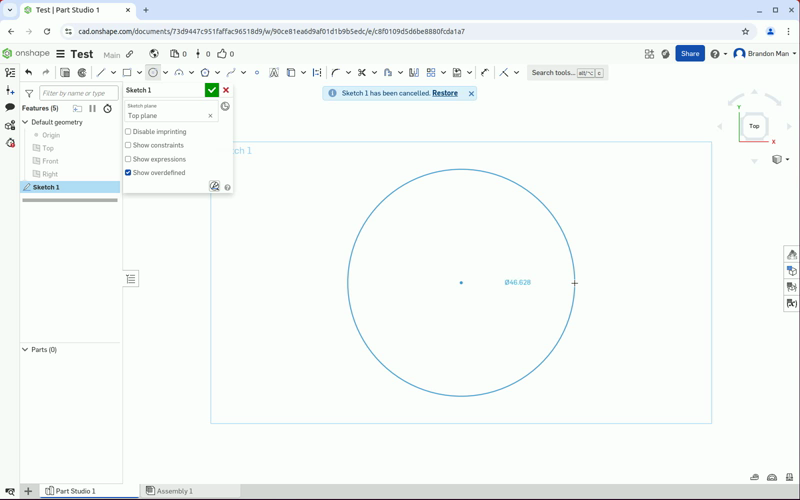
click(574, 282)
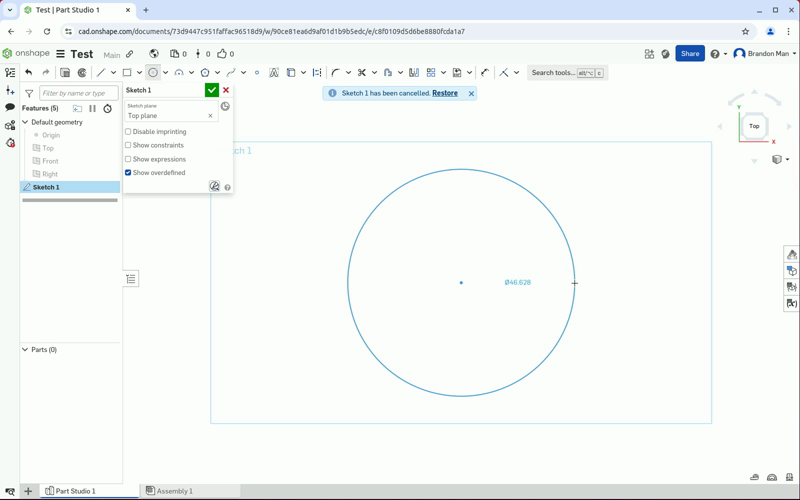
key(esc)
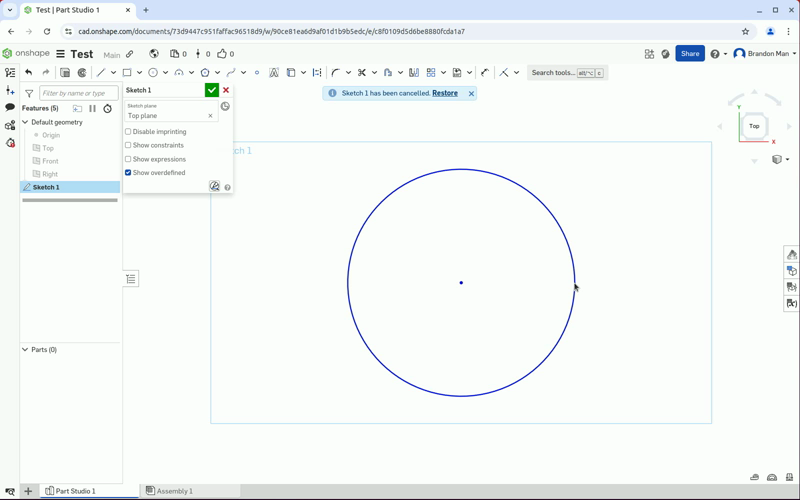
key(c)
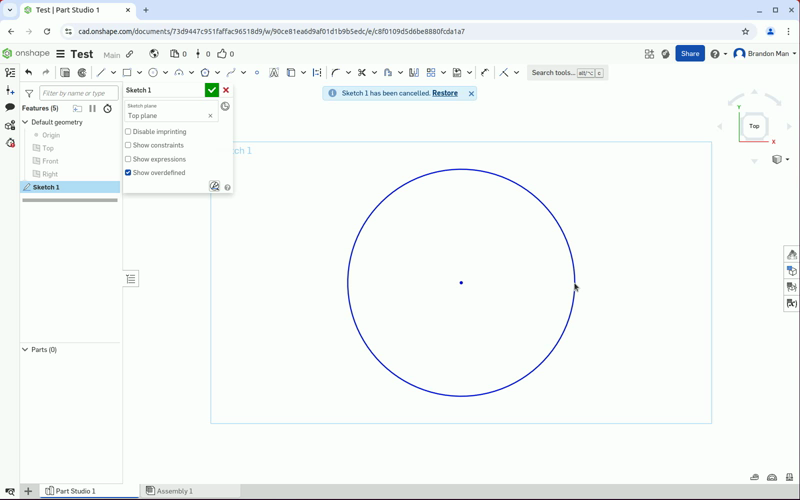
key_down(shift)
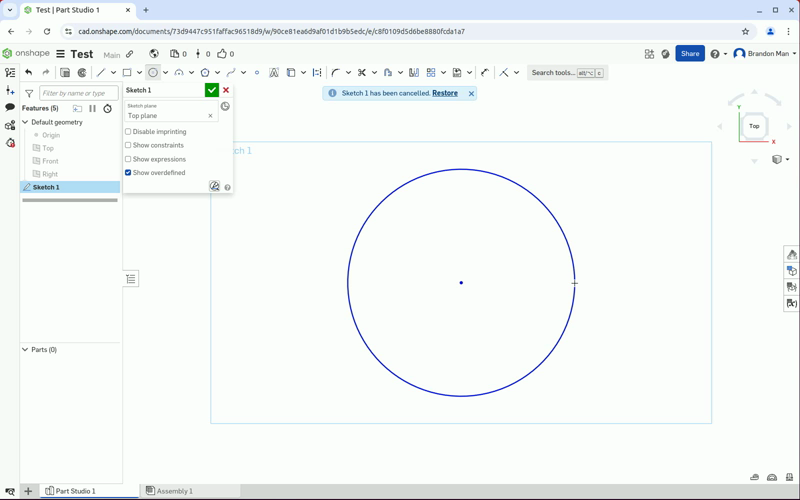
mouse_move(371, 282)
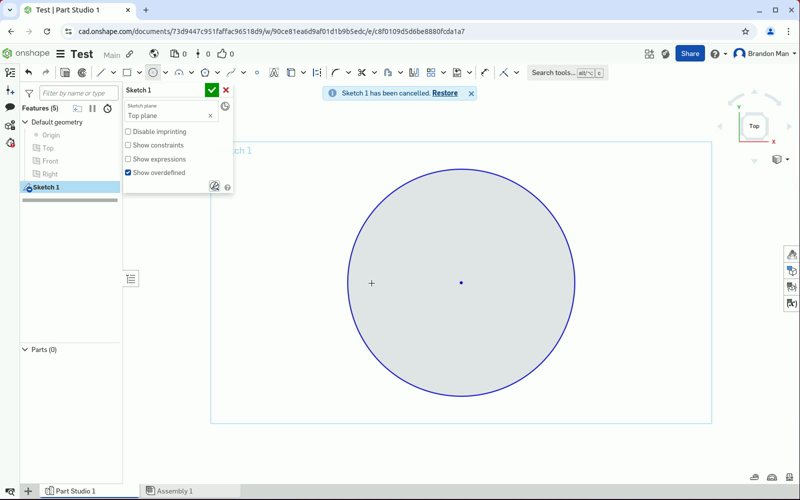
click(371, 282)
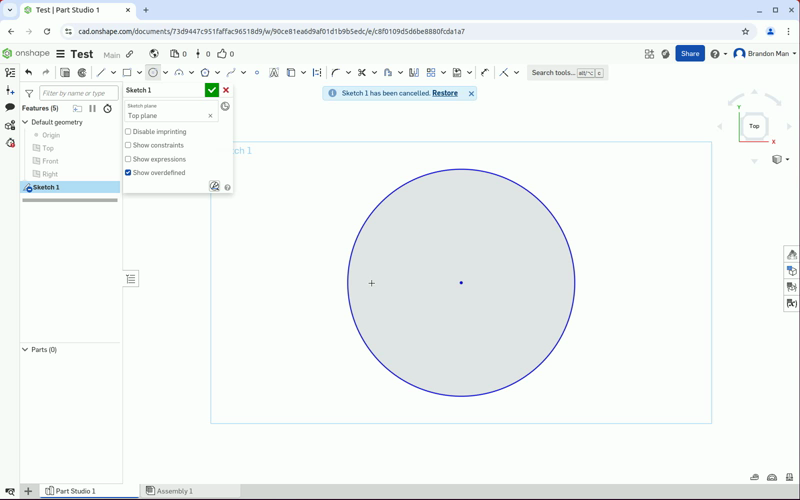
key_up(shift)
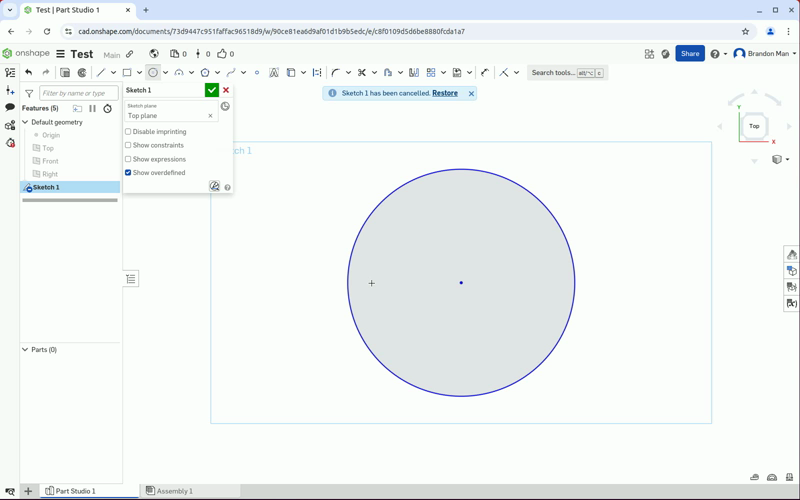
mouse_move(383, 282)
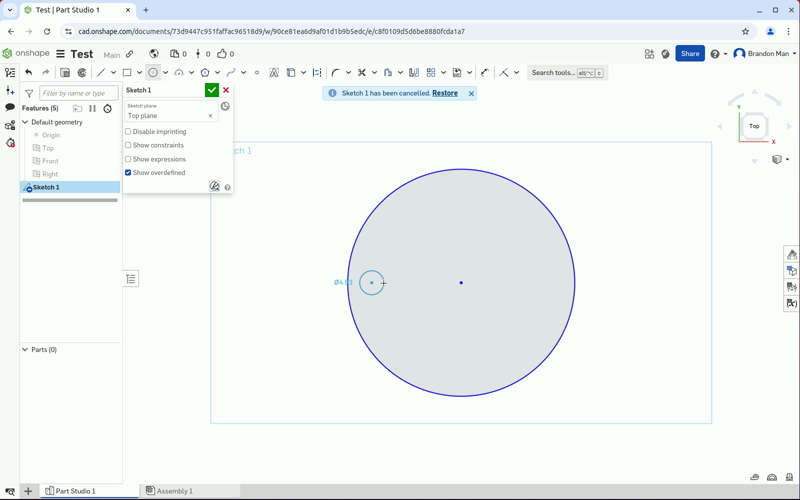
click(383, 282)
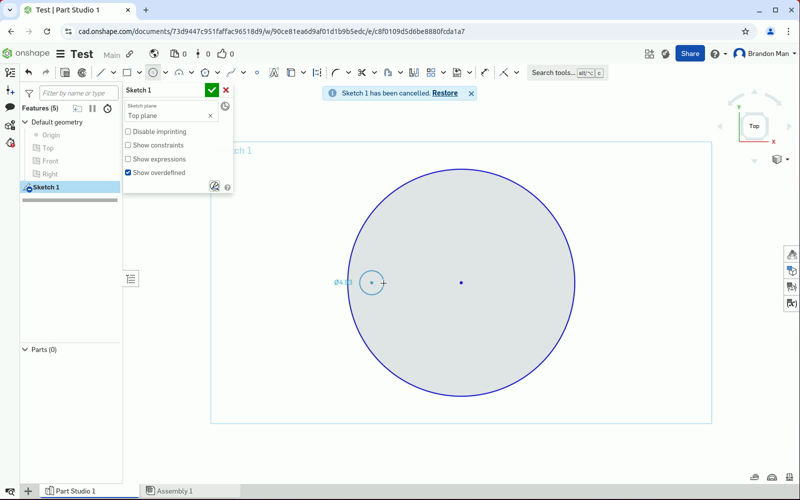
key(esc)
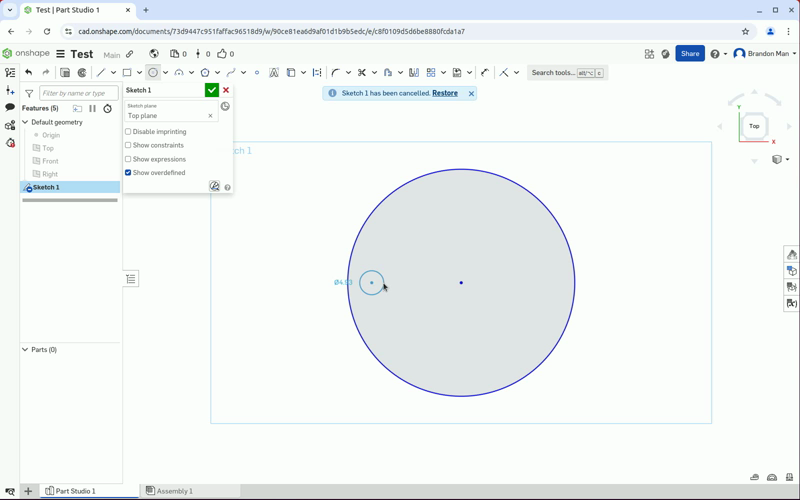
key(c)
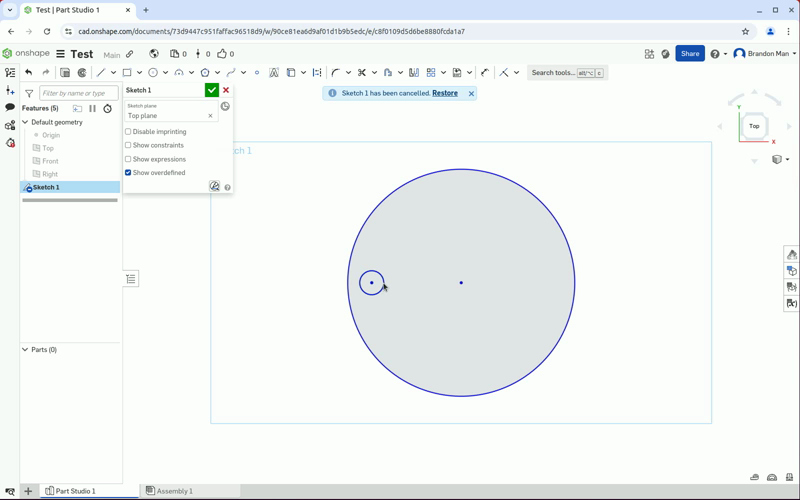
key_down(shift)
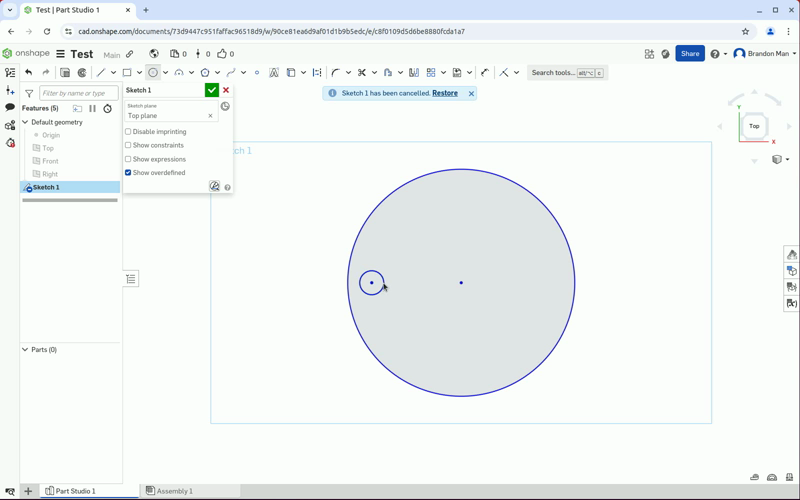
mouse_move(461, 282)
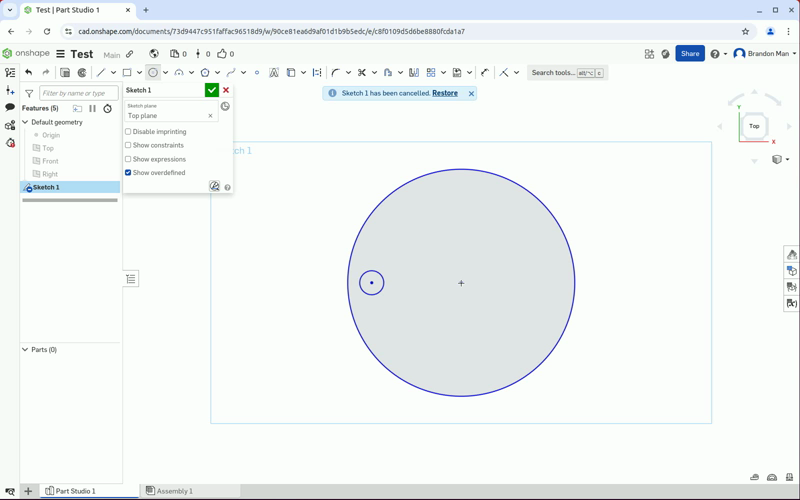
click(461, 282)
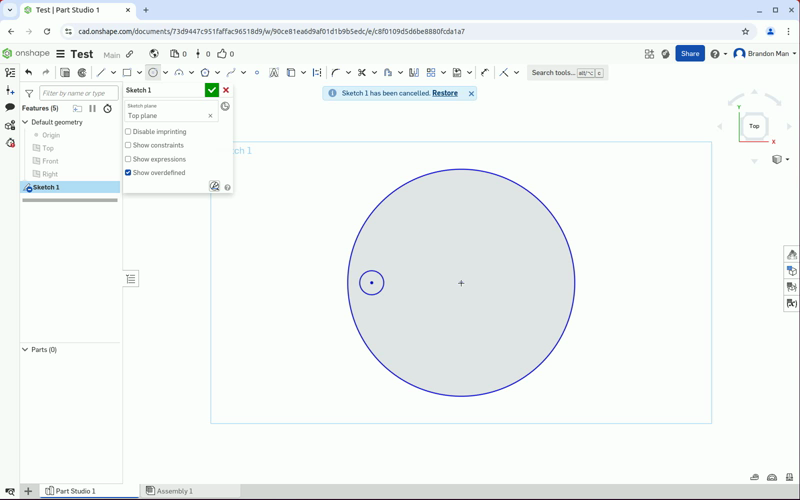
key_up(shift)
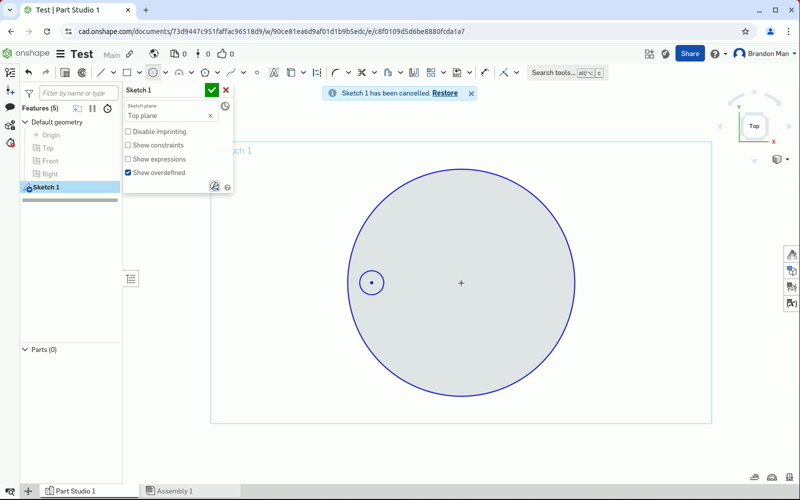
mouse_move(517, 282)
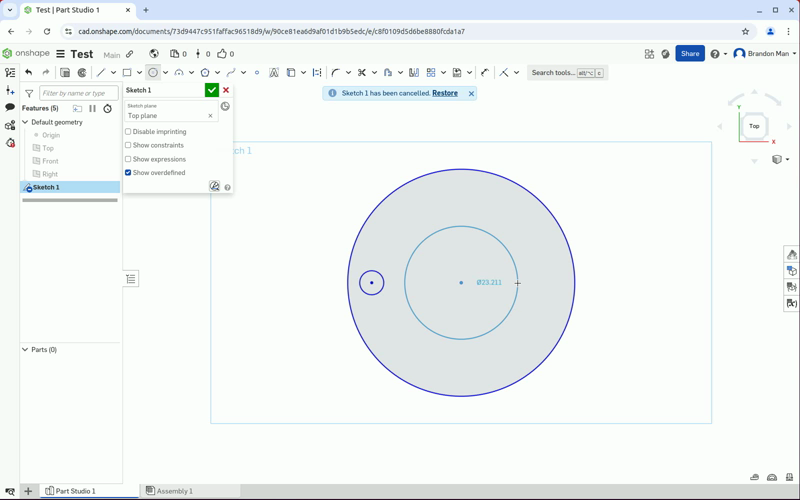
click(517, 282)
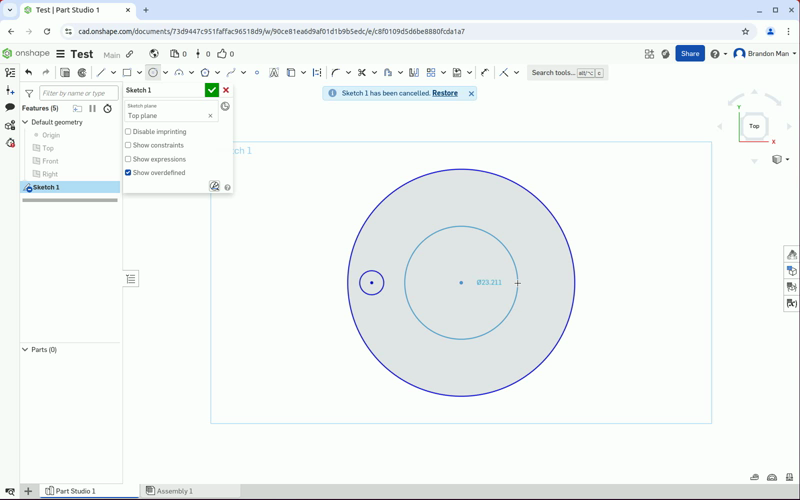
key(esc)
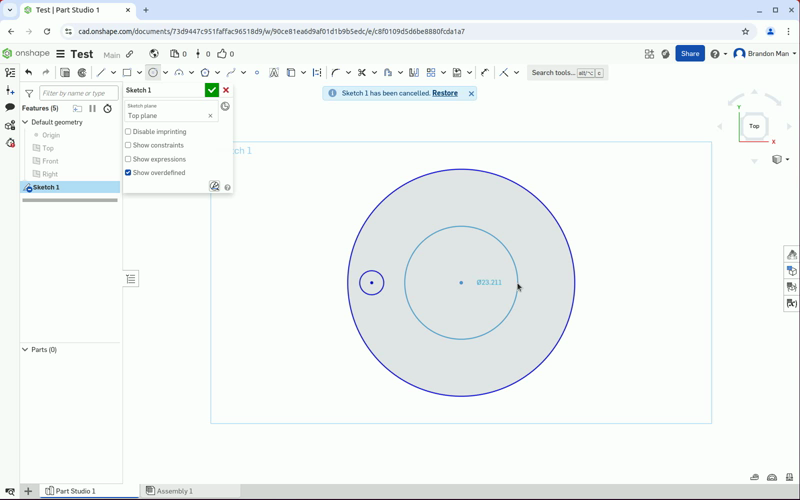
key(c)
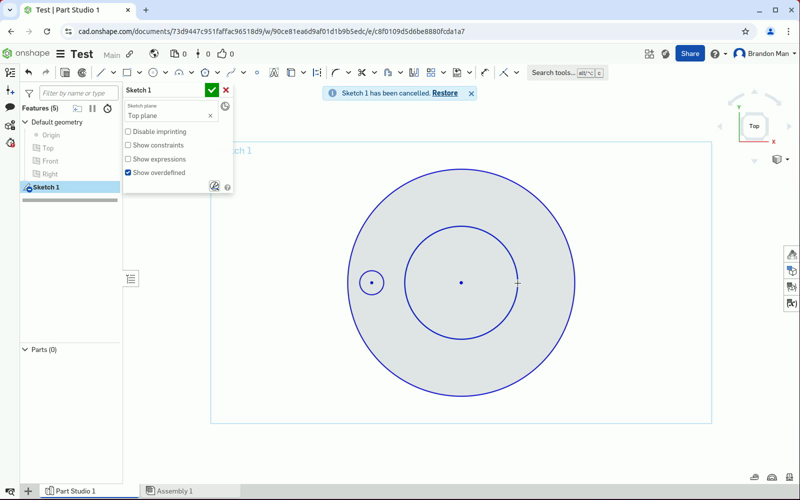
key_down(shift)
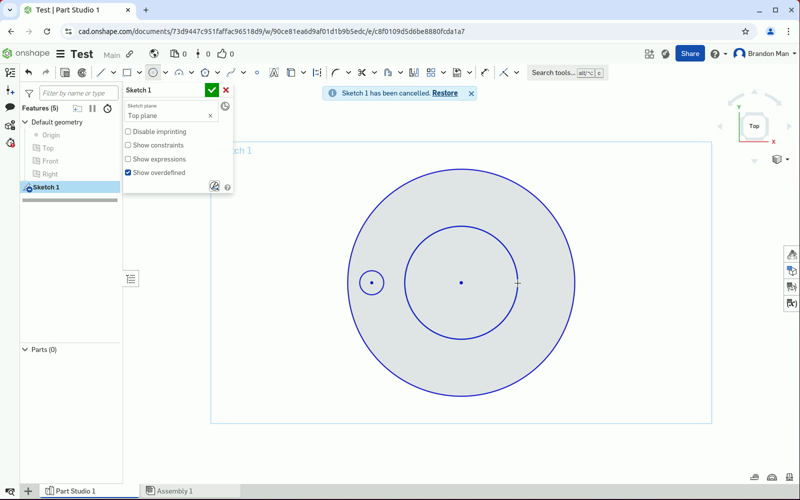
mouse_move(461, 372)
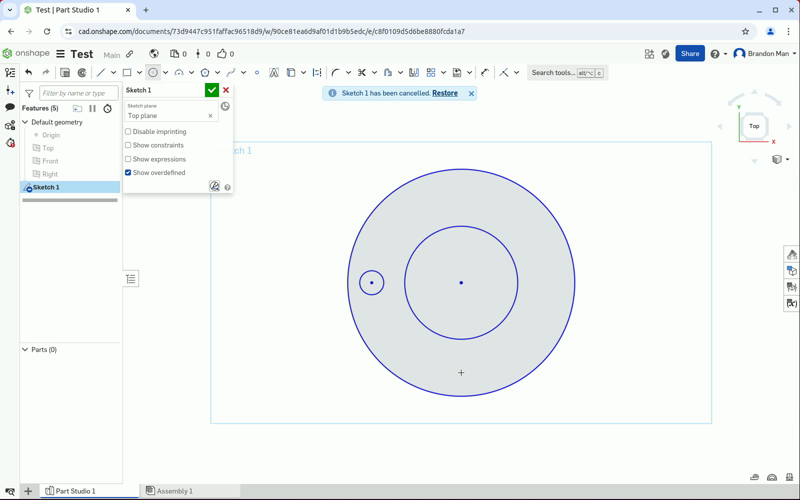
click(461, 372)
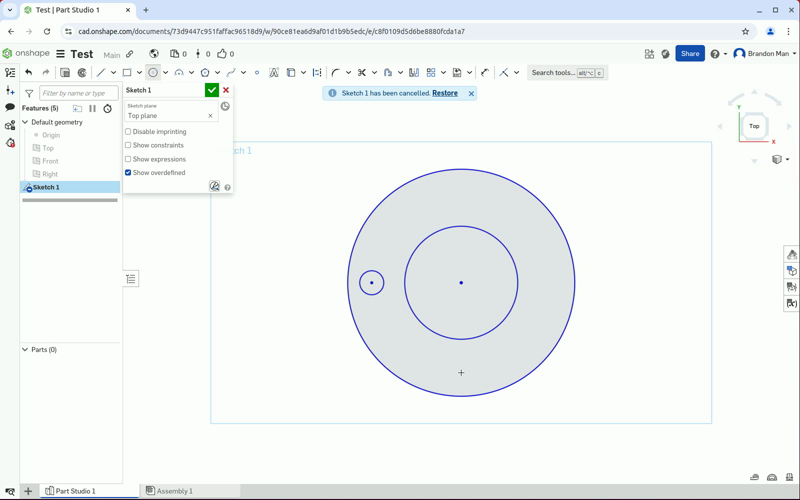
key_up(shift)
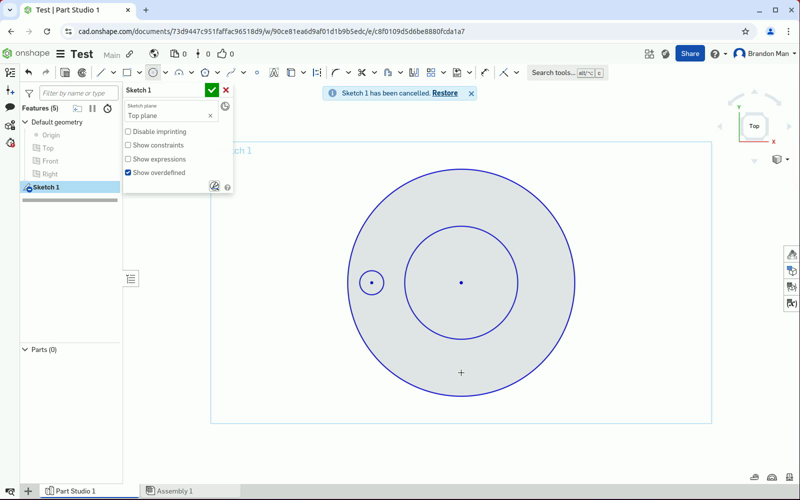
mouse_move(473, 372)
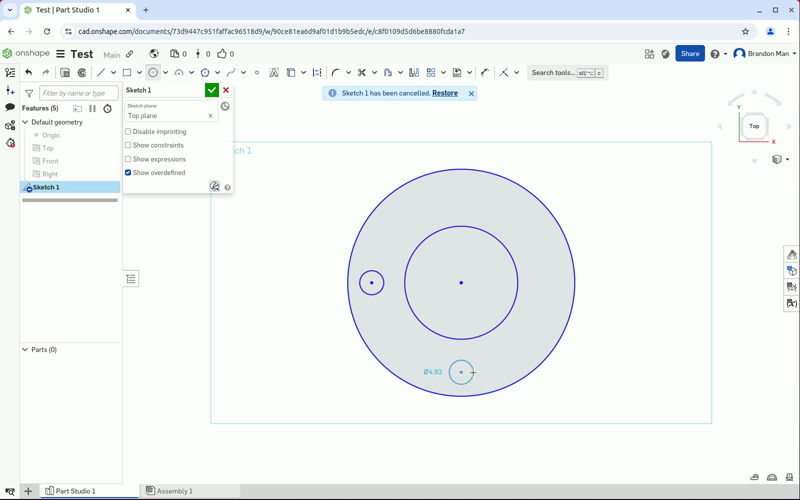
click(473, 372)
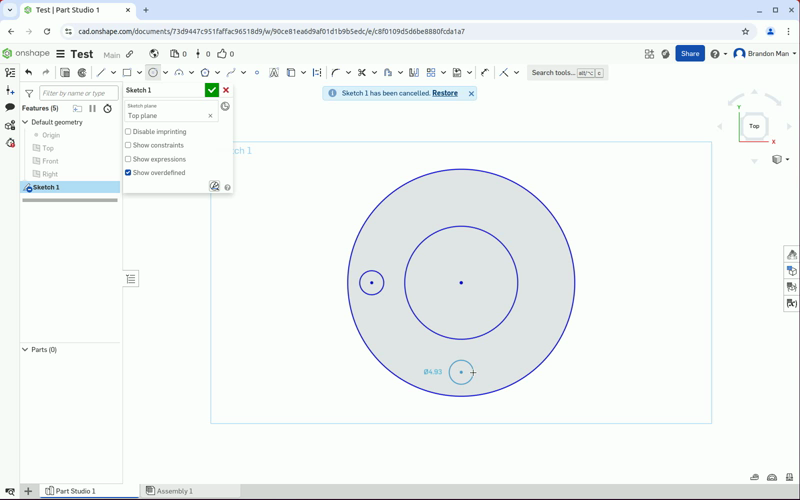
key(esc)
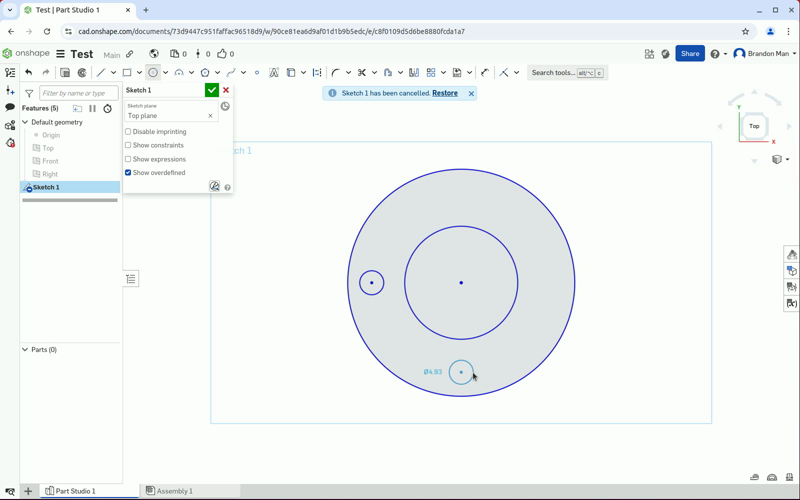
key(c)
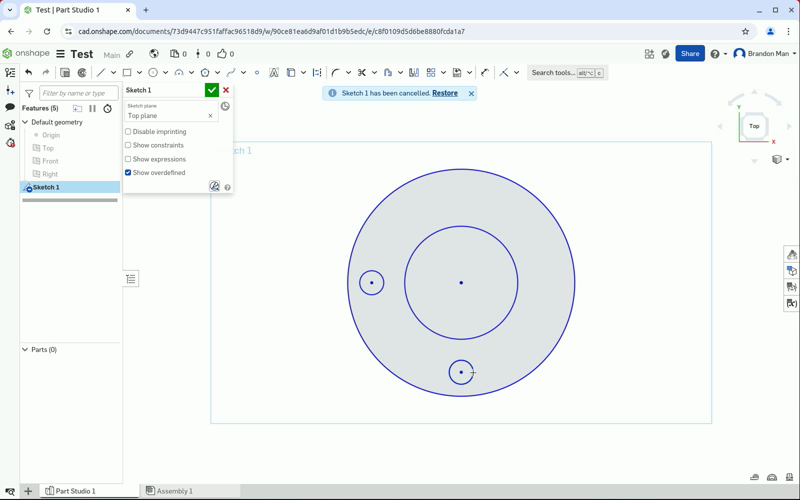
key_down(shift)
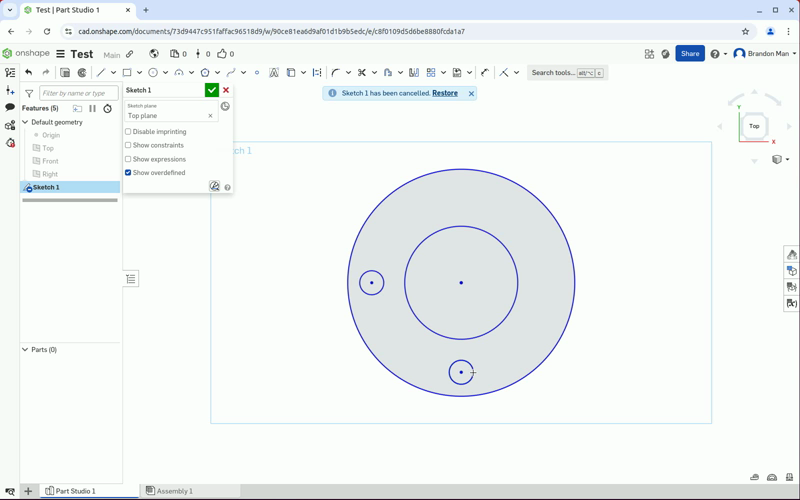
mouse_move(461, 193)
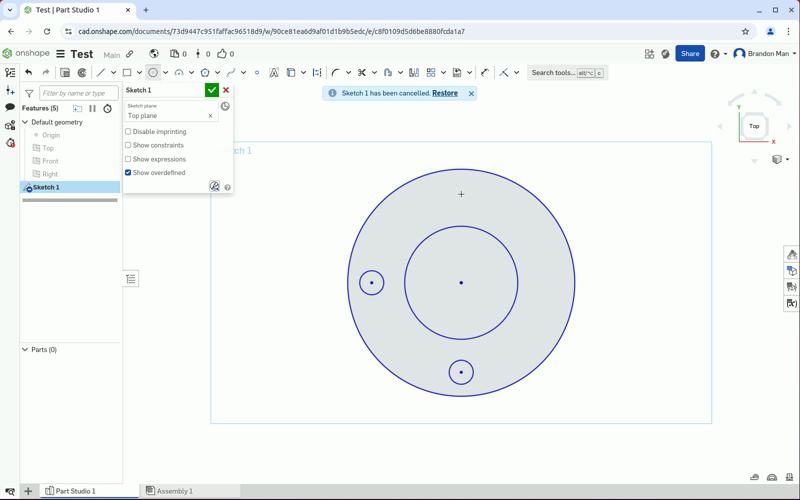
click(461, 193)
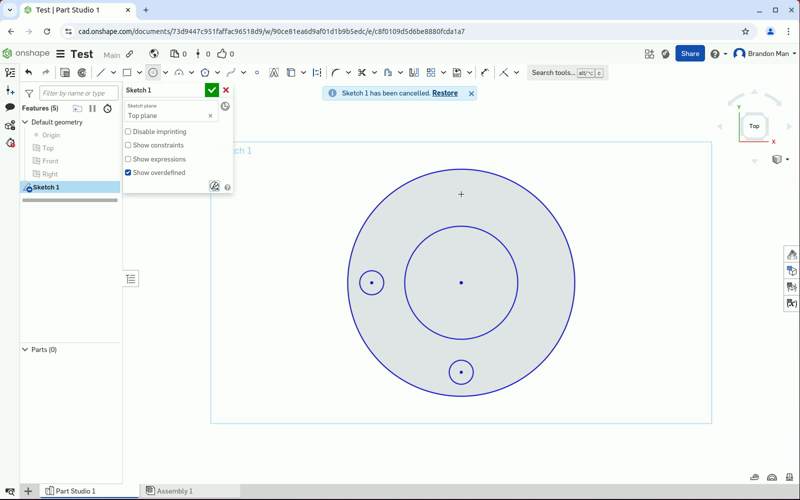
key_up(shift)
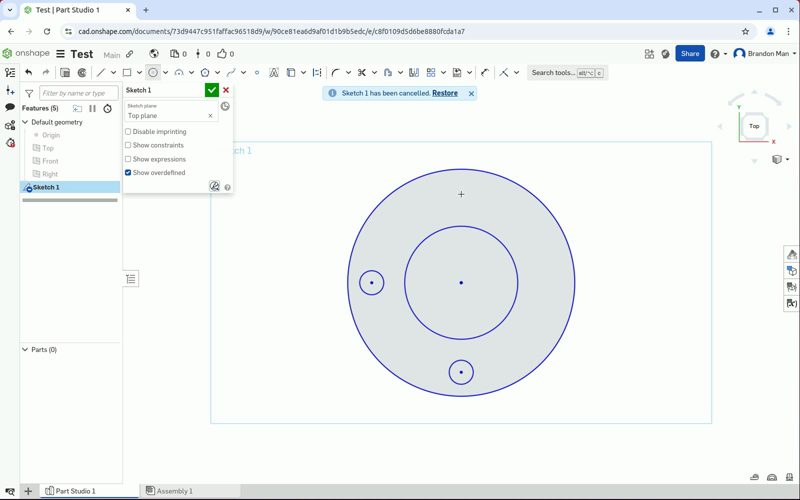
mouse_move(473, 193)
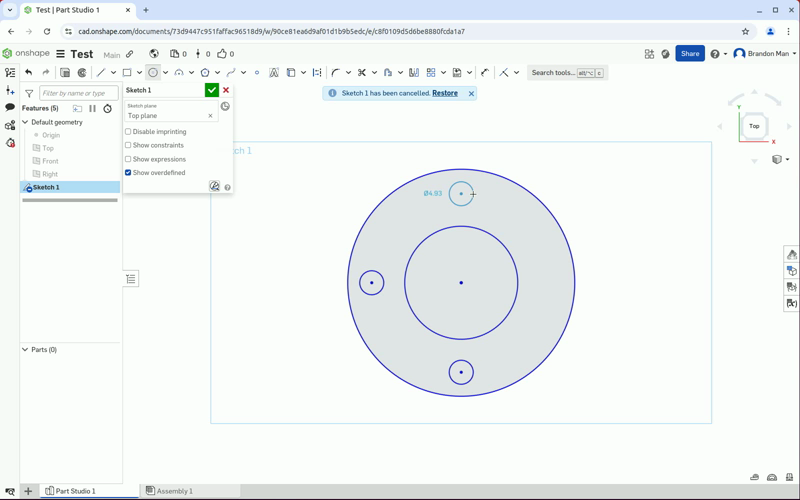
click(473, 193)
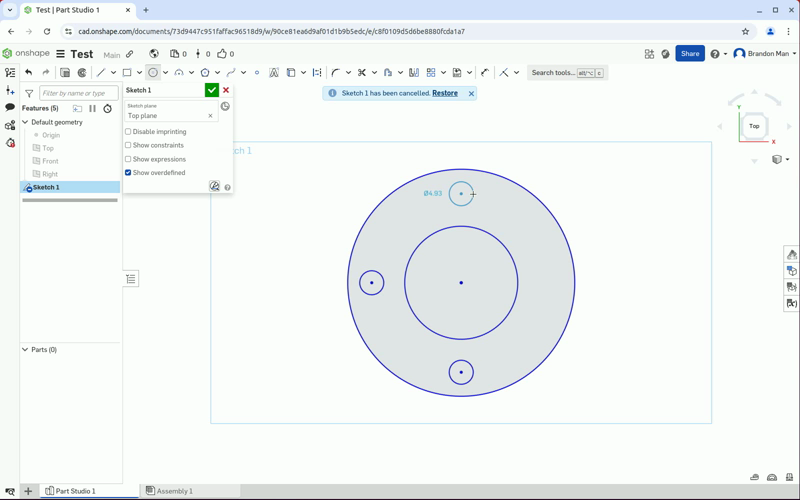
key(esc)
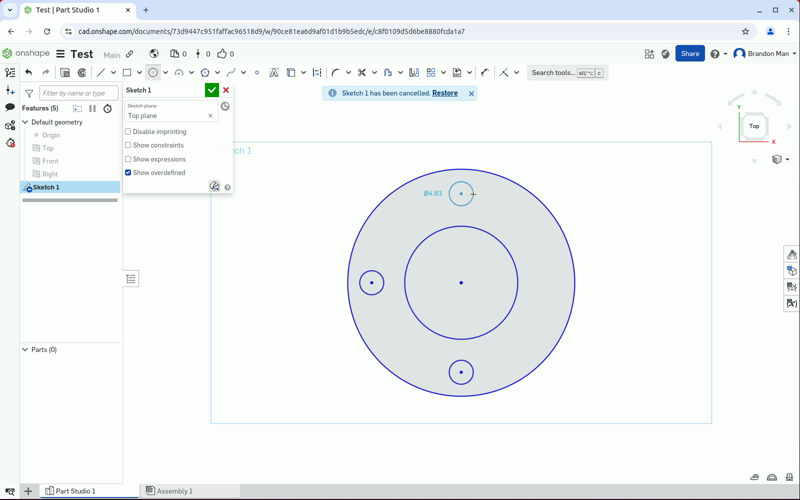
key(c)
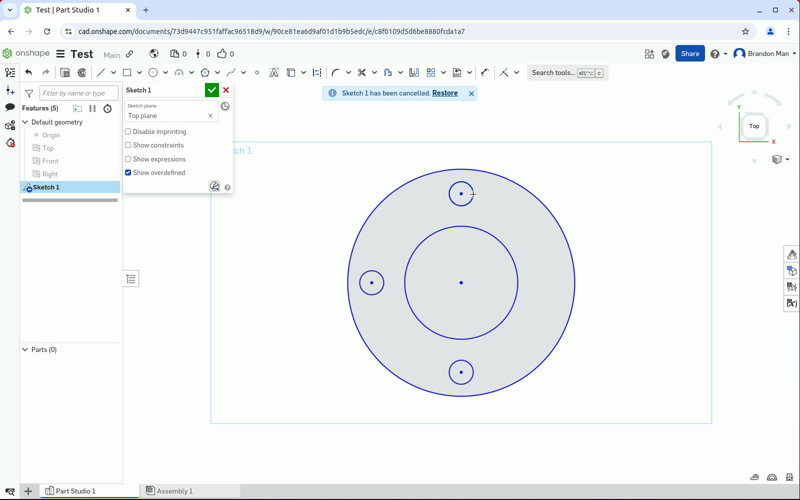
key_down(shift)
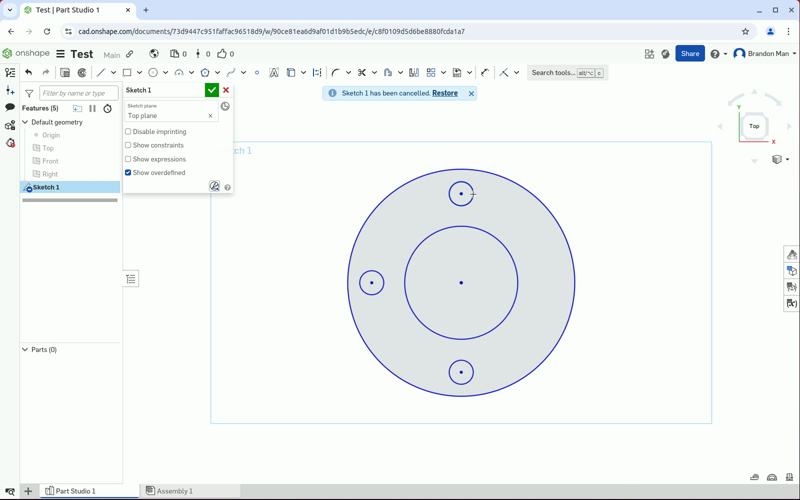
mouse_move(550, 282)
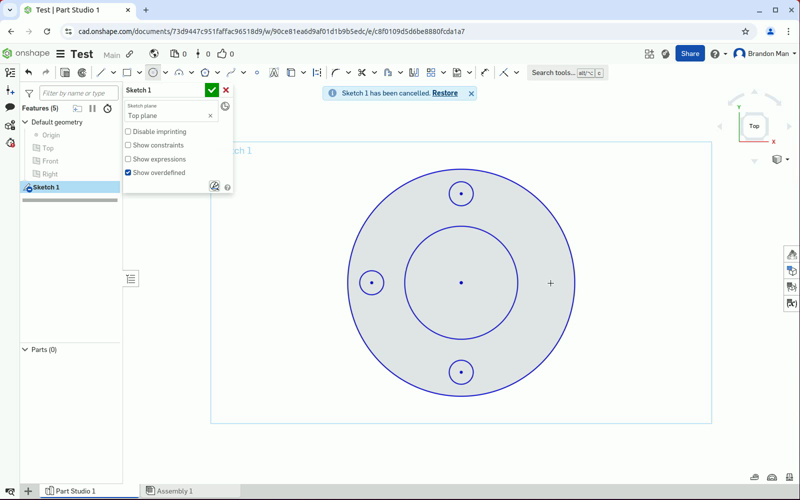
click(550, 282)
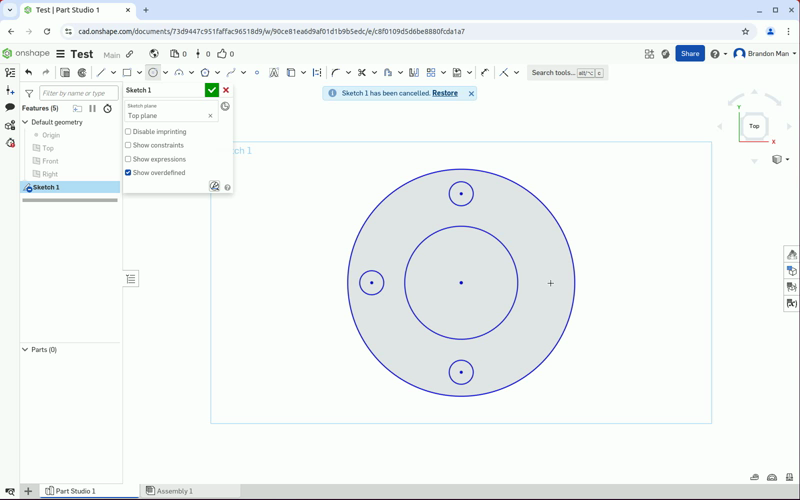
key_up(shift)
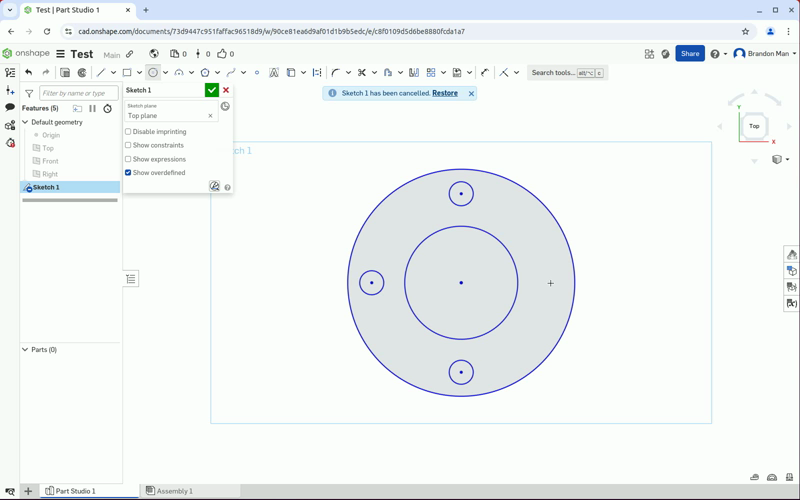
mouse_move(562, 282)
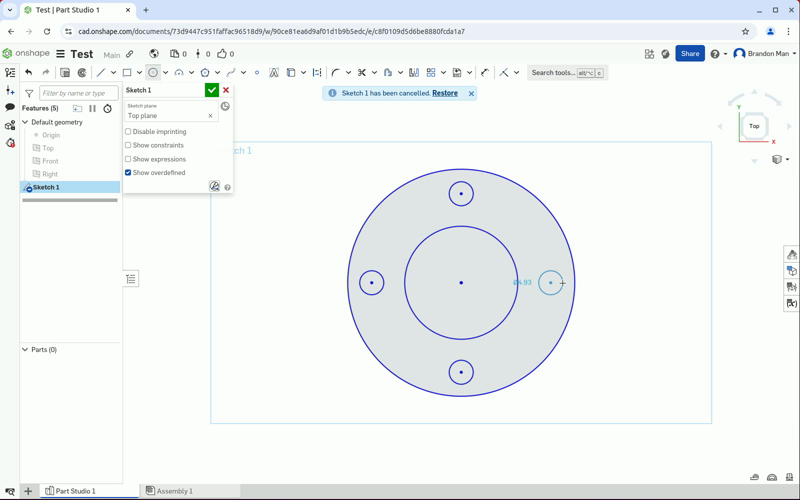
click(562, 282)
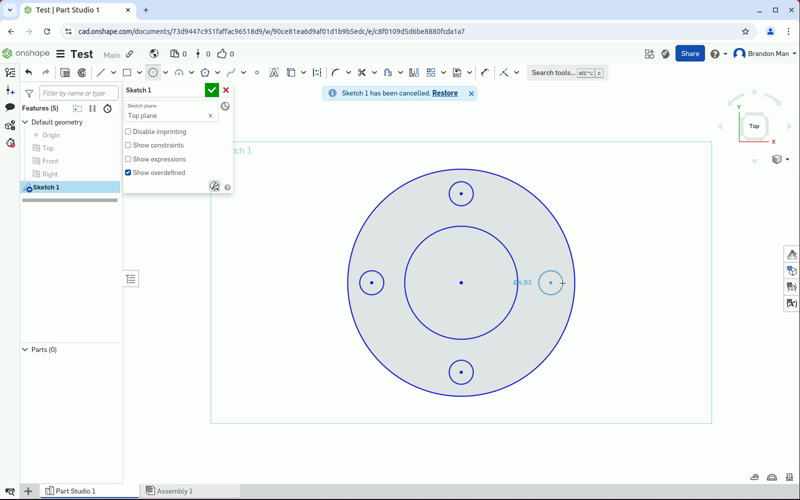
key(esc)
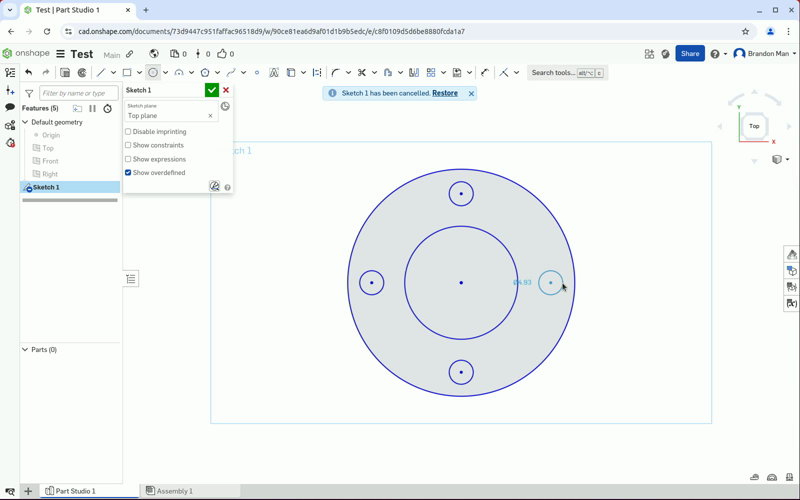
mouse_move(522, 331)
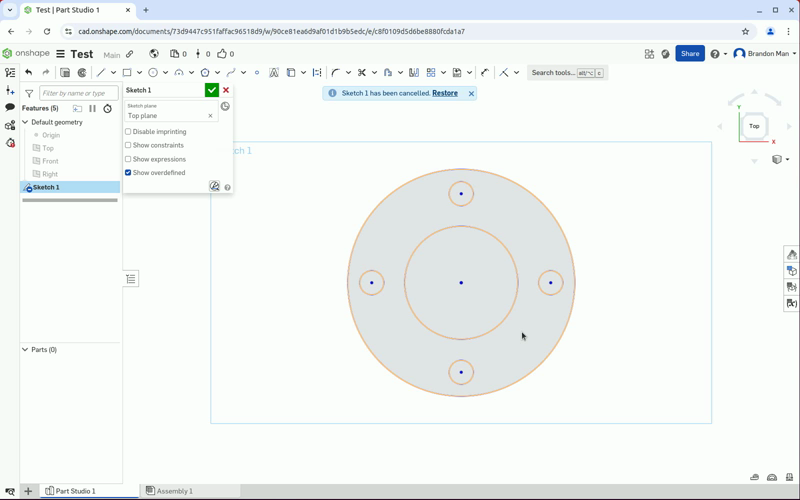
click(522, 331)
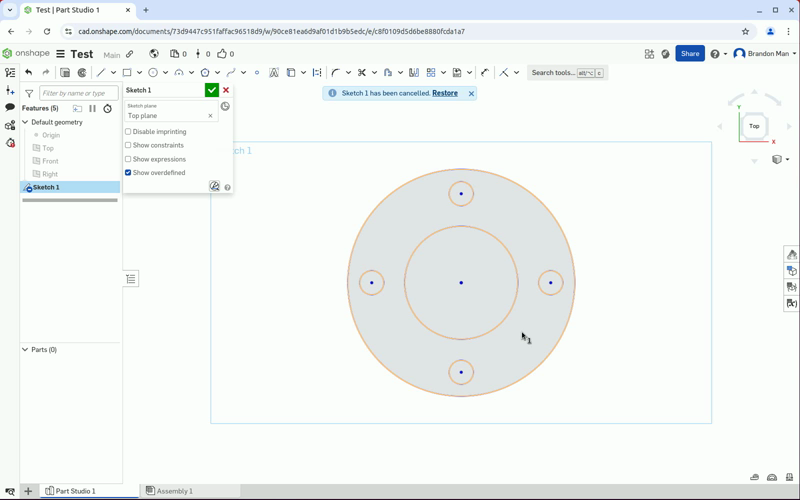
mouse_move(73, 352)
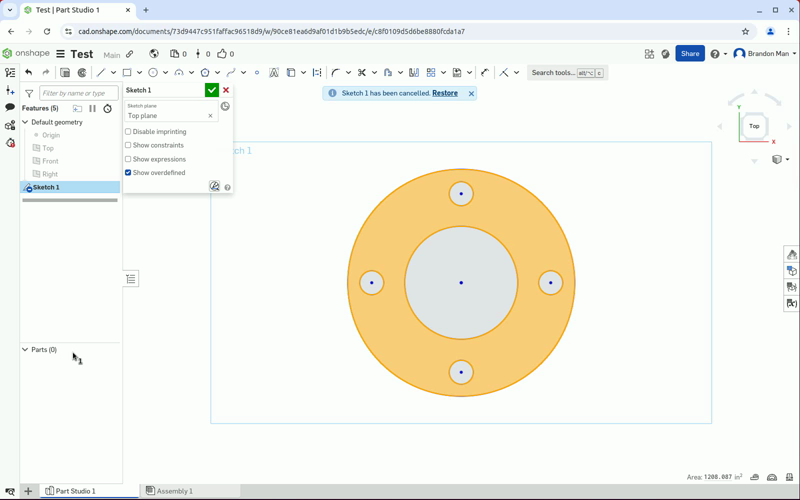
key(shift+y)
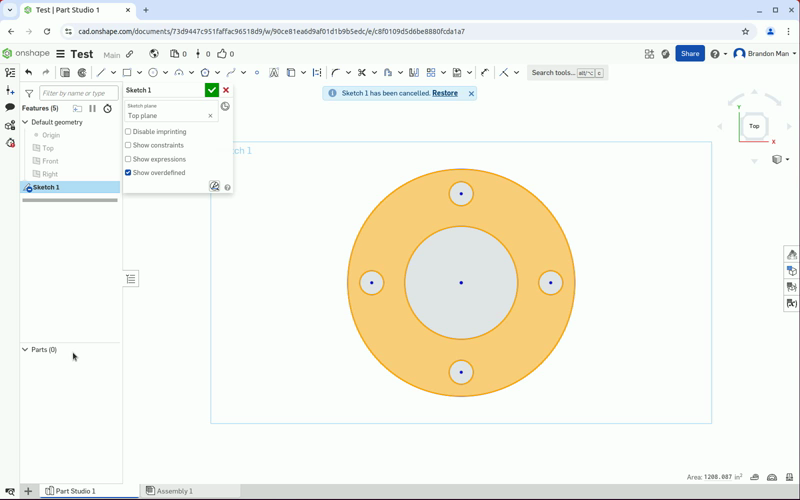
key(shift+e)
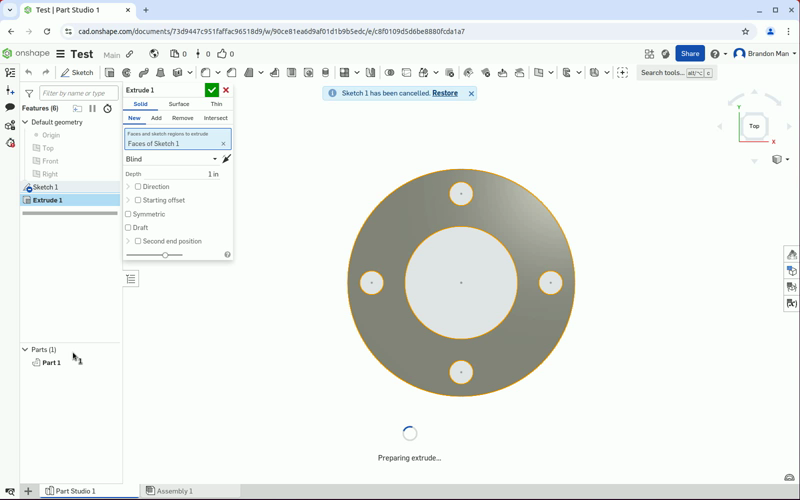
mouse_move(143, 106)
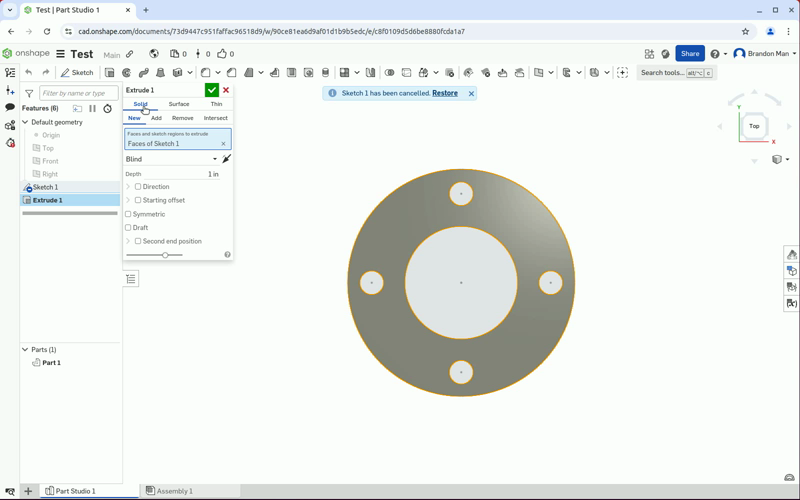
click(143, 106)
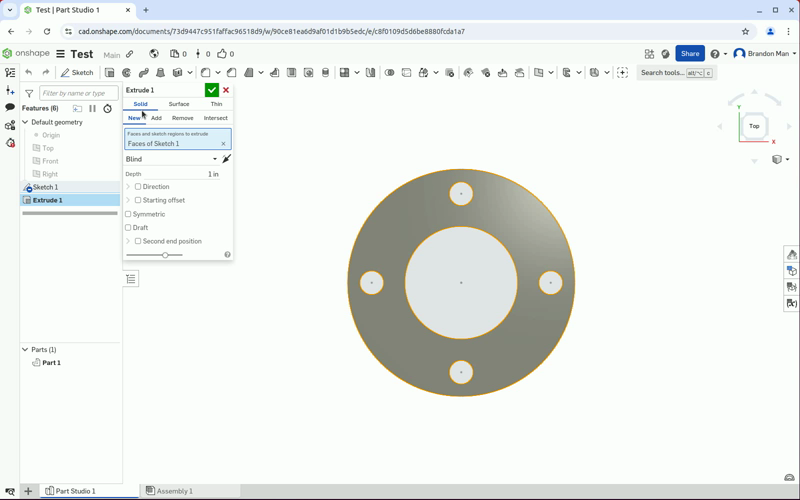
mouse_move(137, 120)
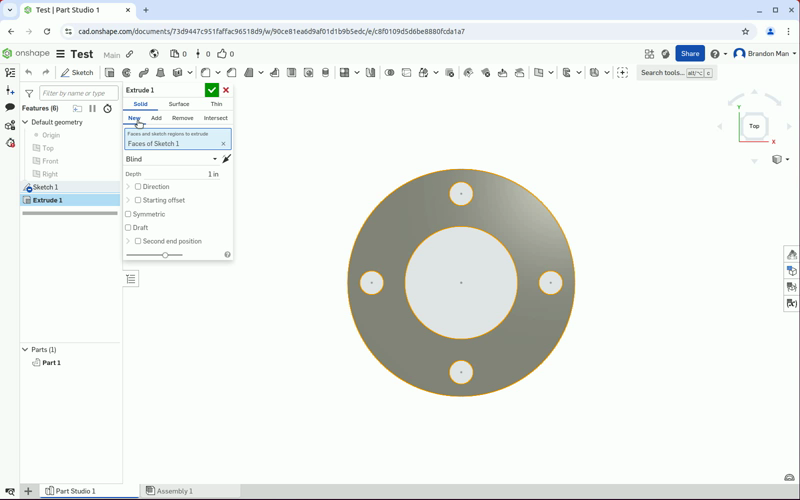
click(137, 120)
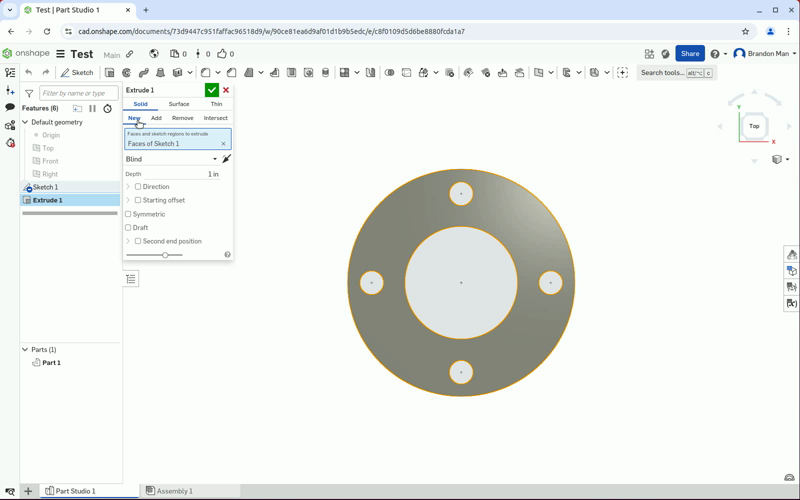
key(tab, 4)
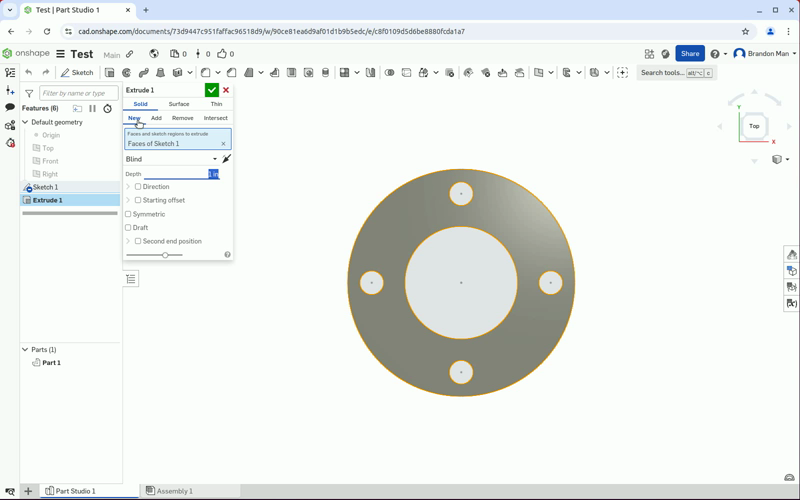
text(9.147)
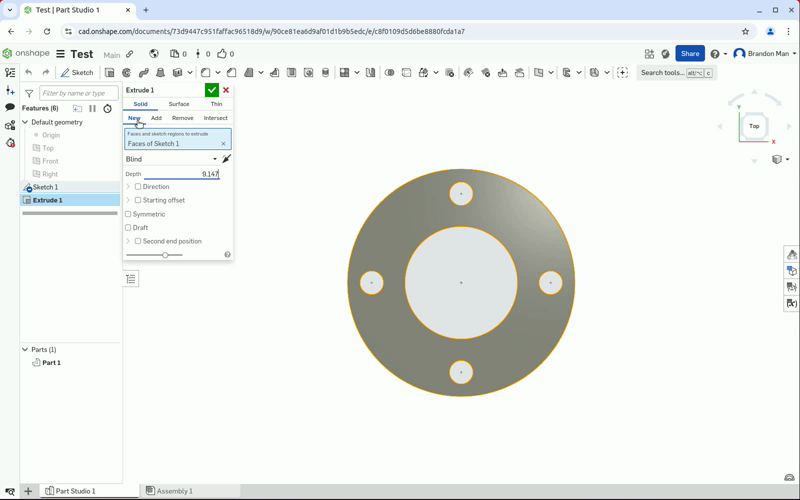
key(enter)
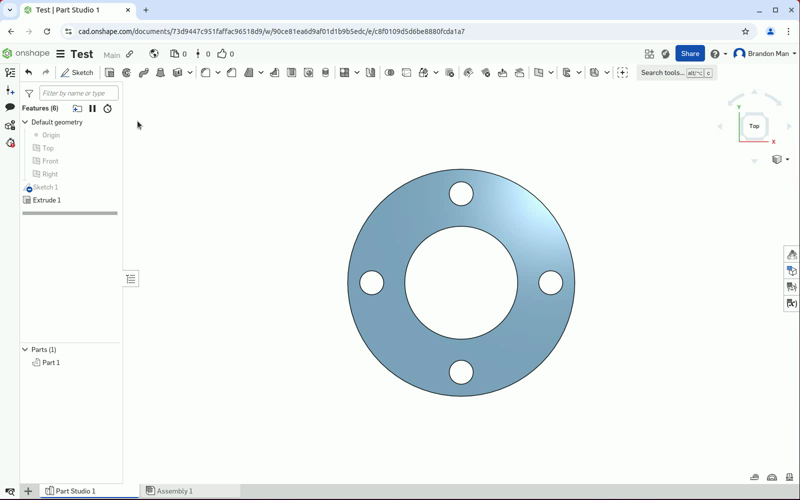
key(shift+h)
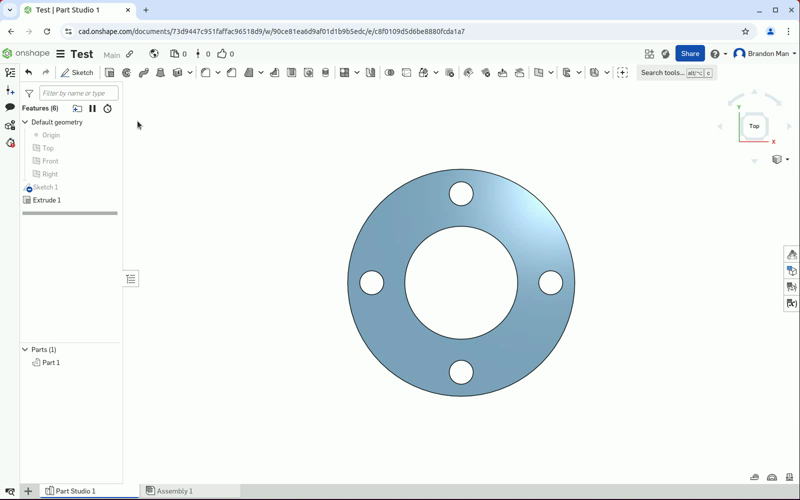
key(shift+h)
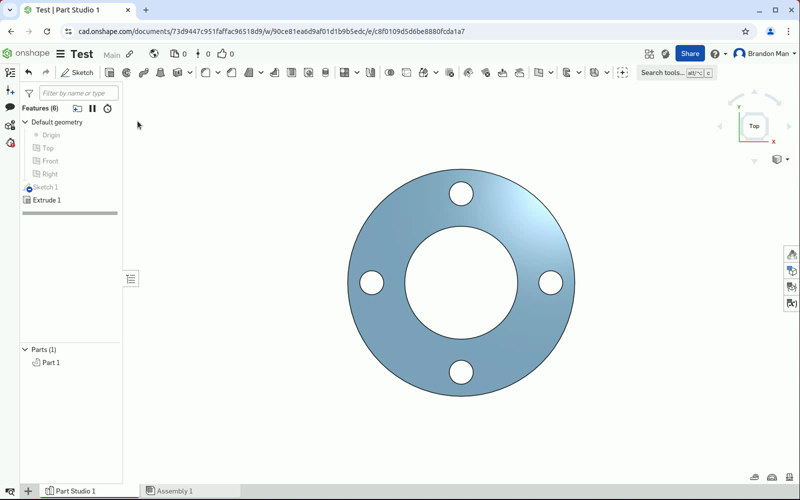
mouse_move(73, 189)
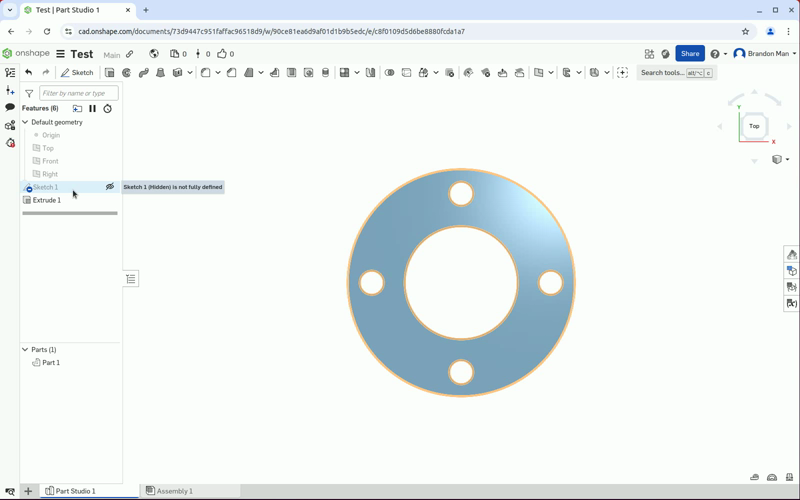
click(73, 189)
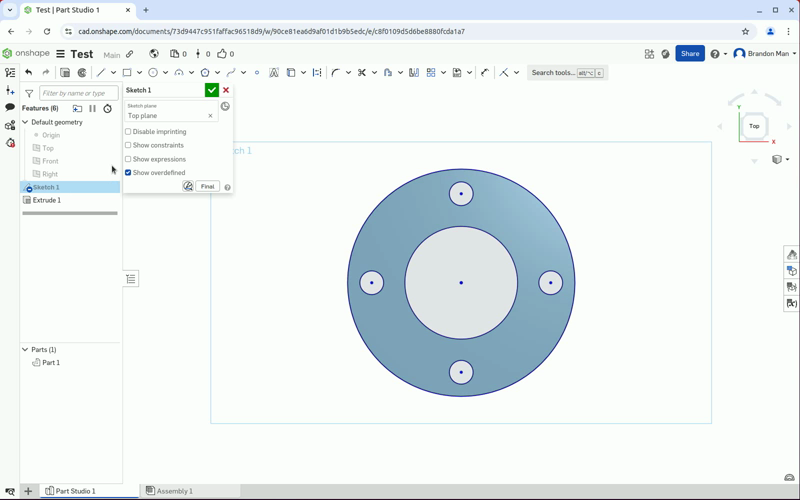
mouse_move(229, 92)
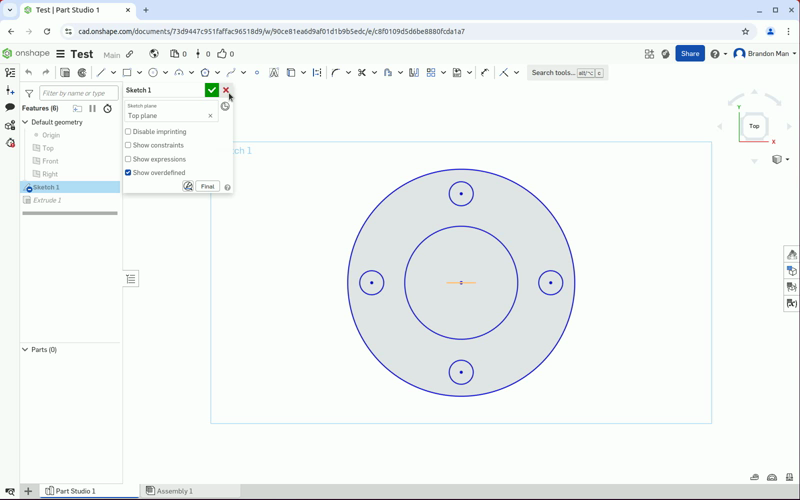
click(229, 92)
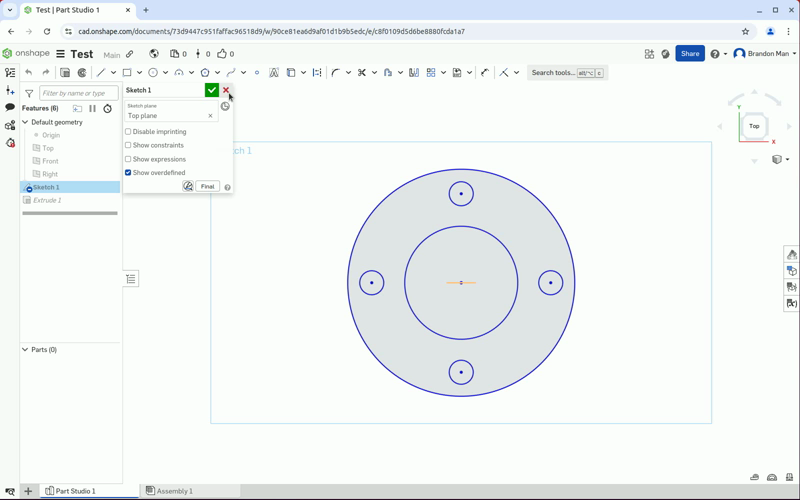
key(shift+s)
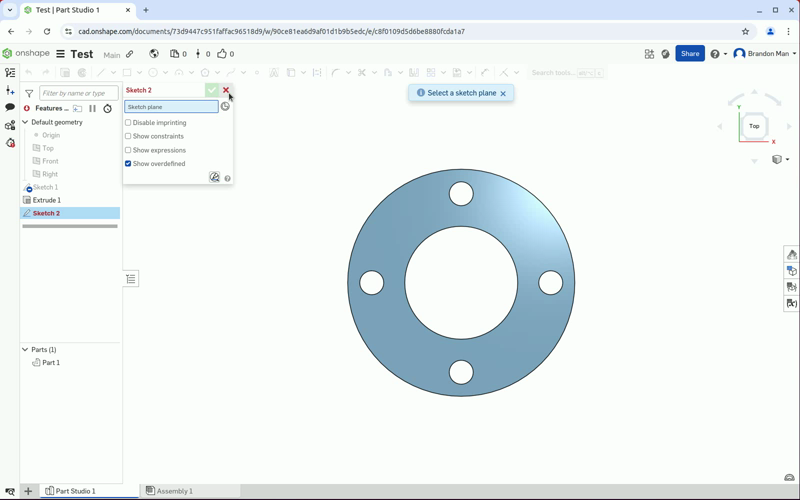
mouse_move(73, 150)
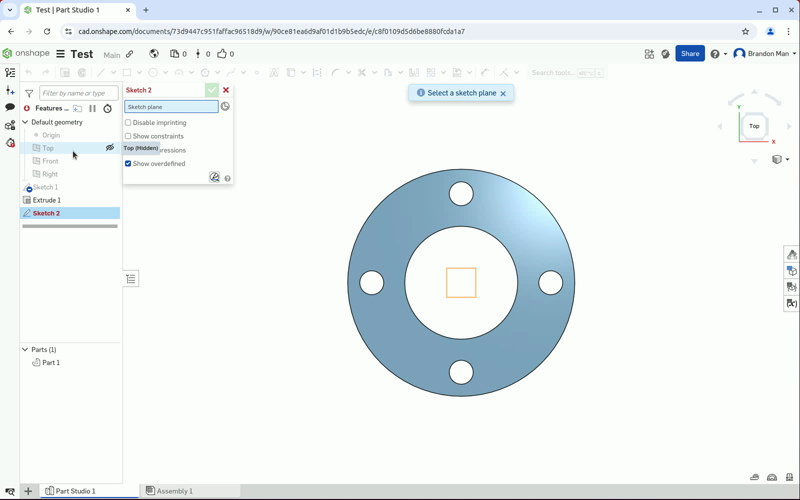
click(73, 150)
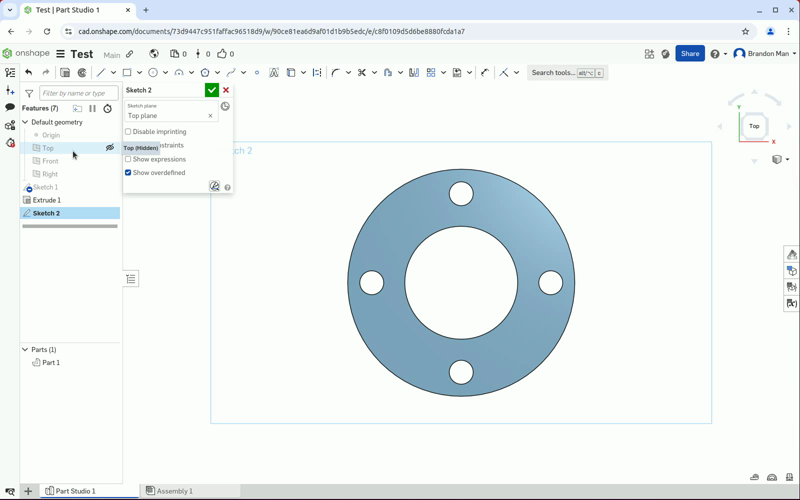
mouse_move(73, 352)
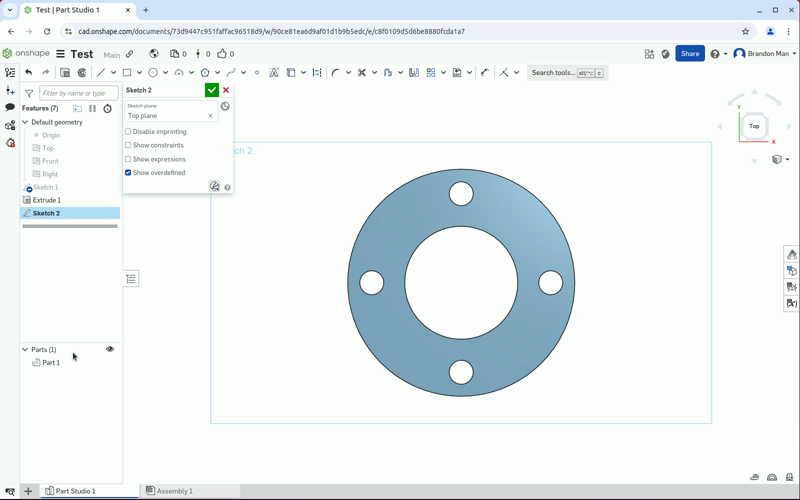
key(y)
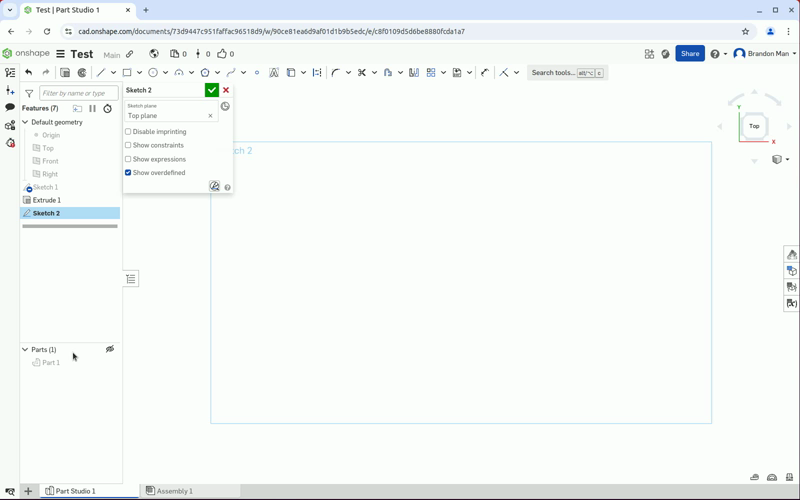
key(c)
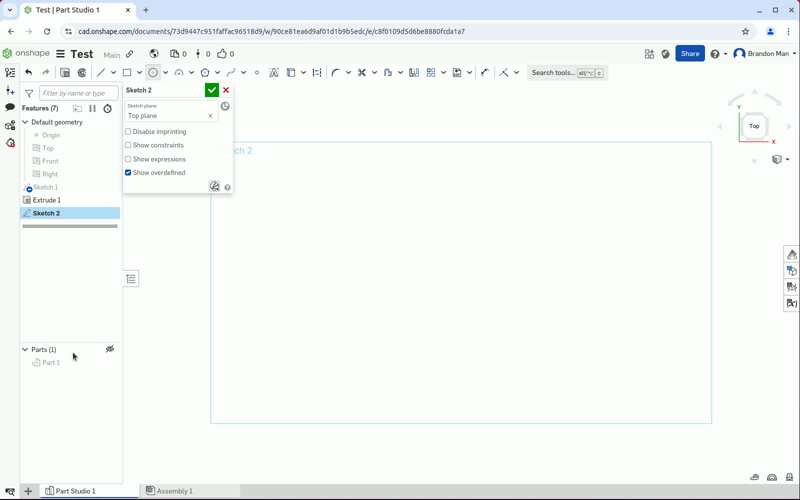
key_down(shift)
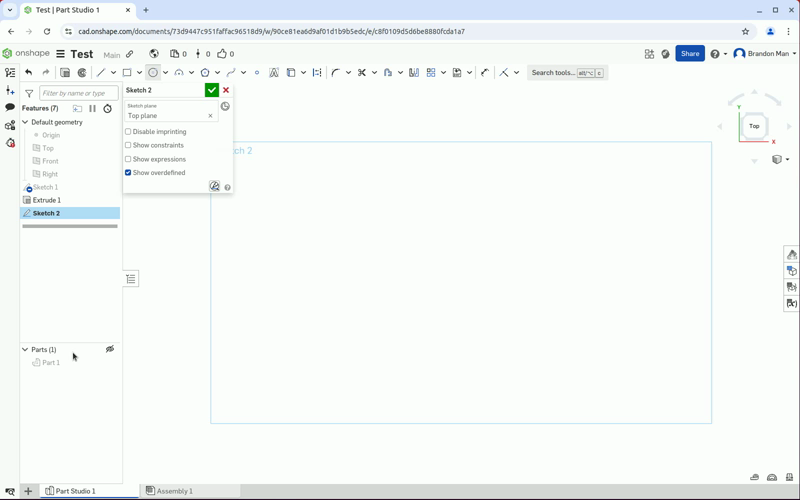
mouse_move(461, 282)
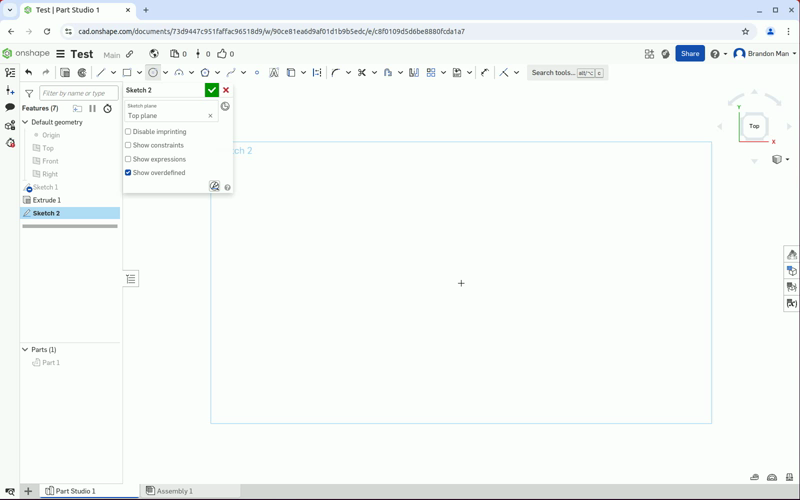
click(461, 282)
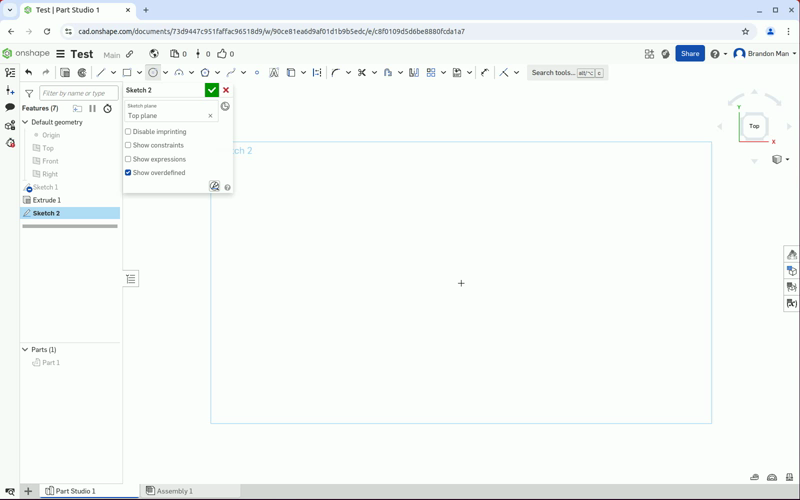
key_up(shift)
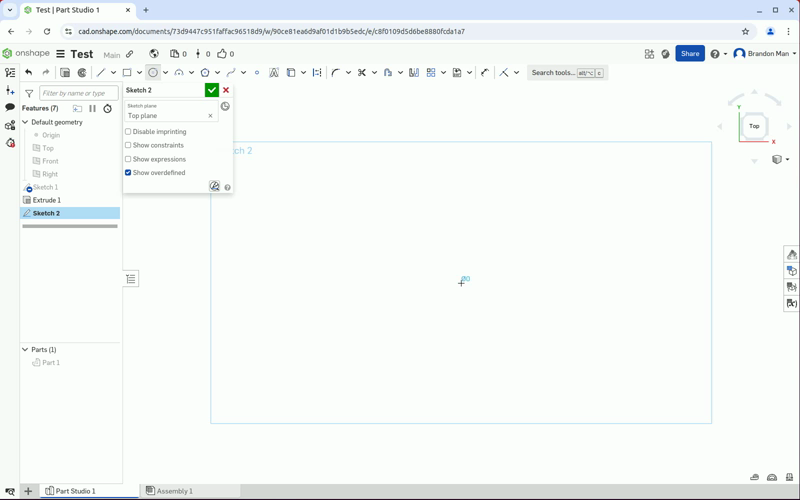
mouse_move(518, 282)
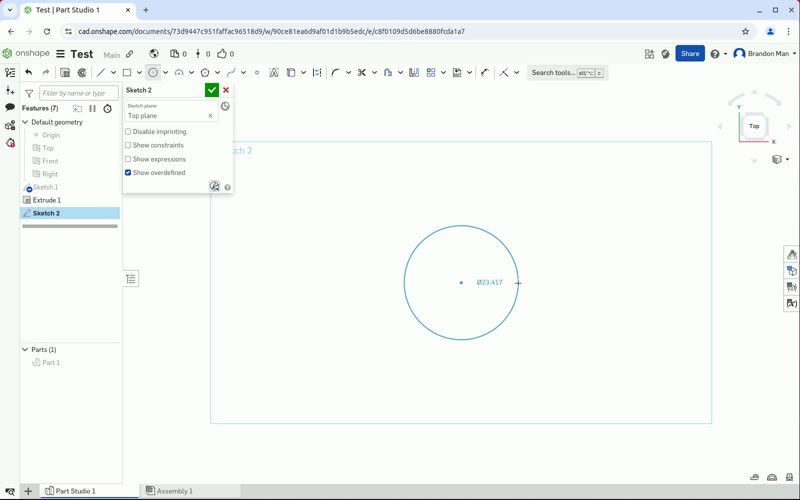
click(518, 282)
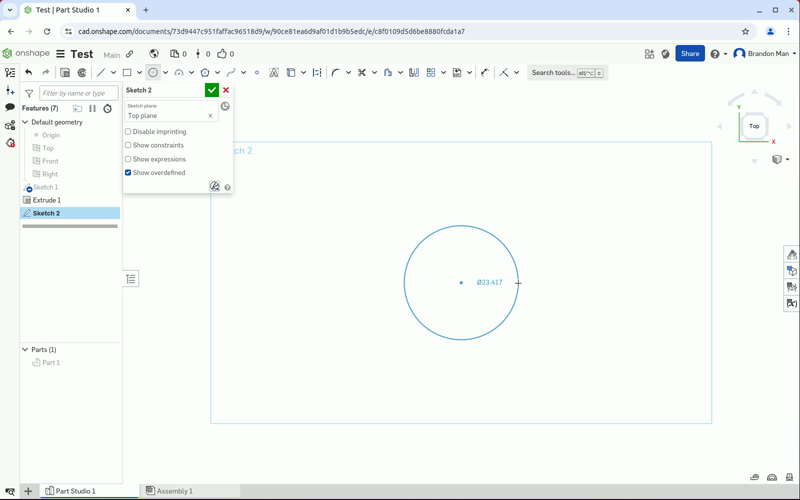
key(esc)
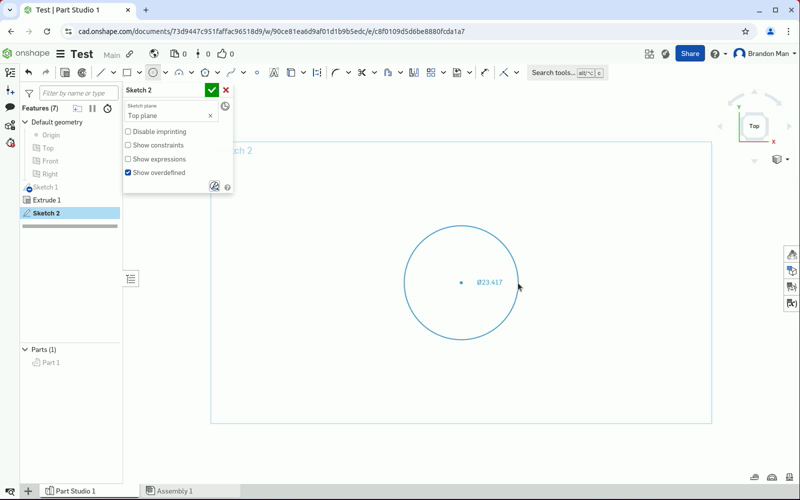
key(c)
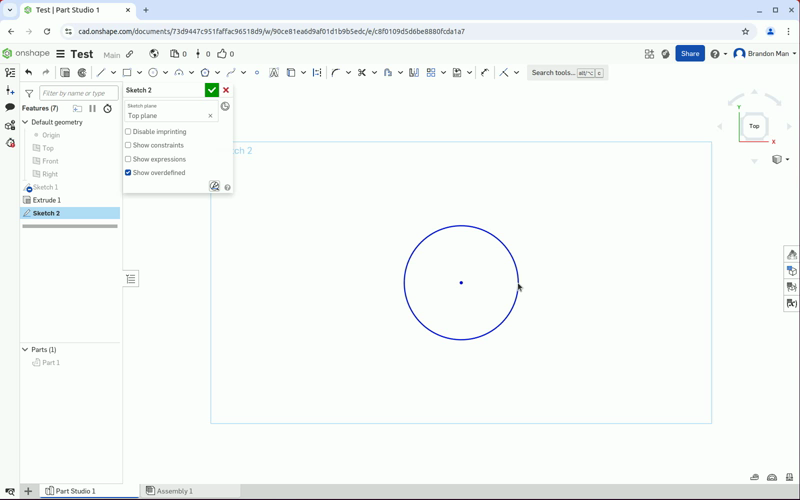
key_down(shift)
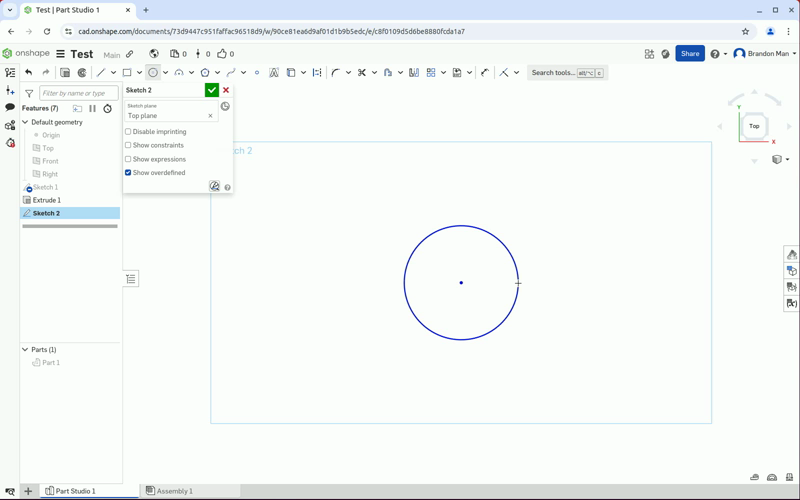
mouse_move(461, 282)
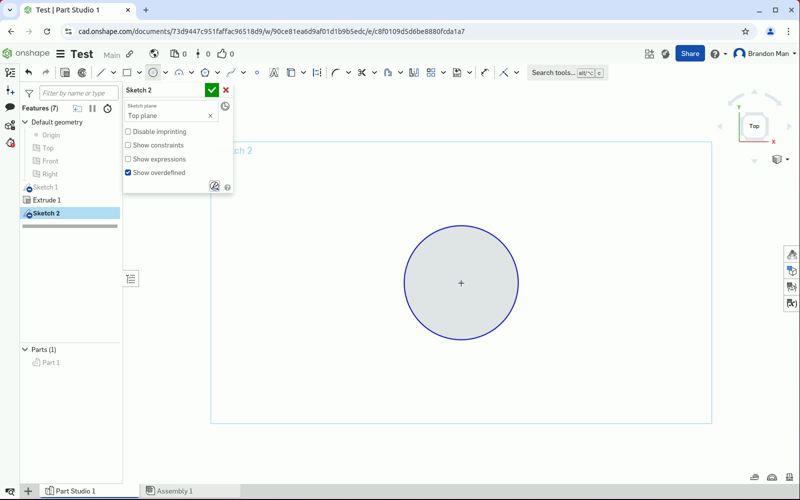
click(461, 282)
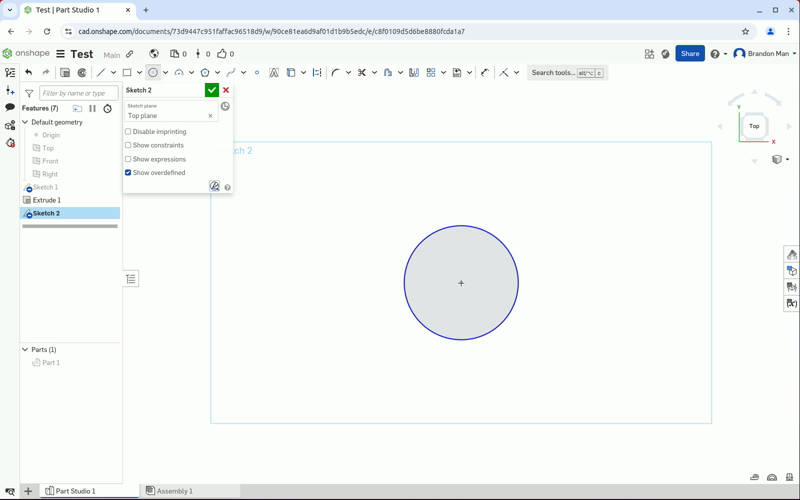
key_up(shift)
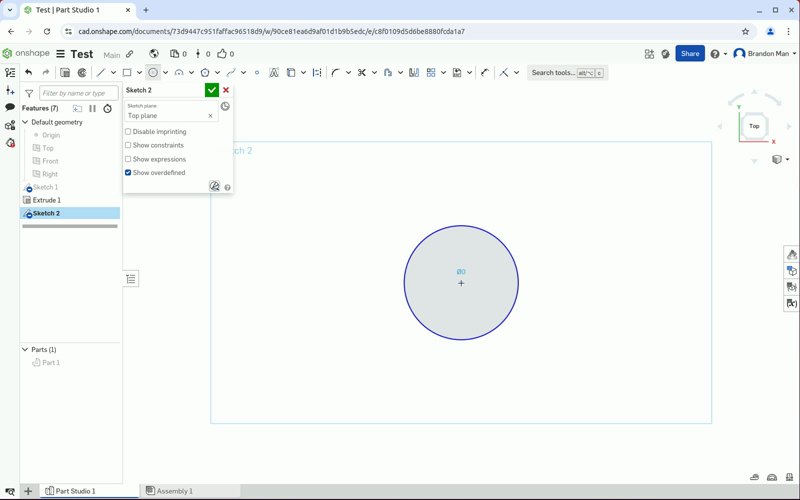
mouse_move(494, 282)
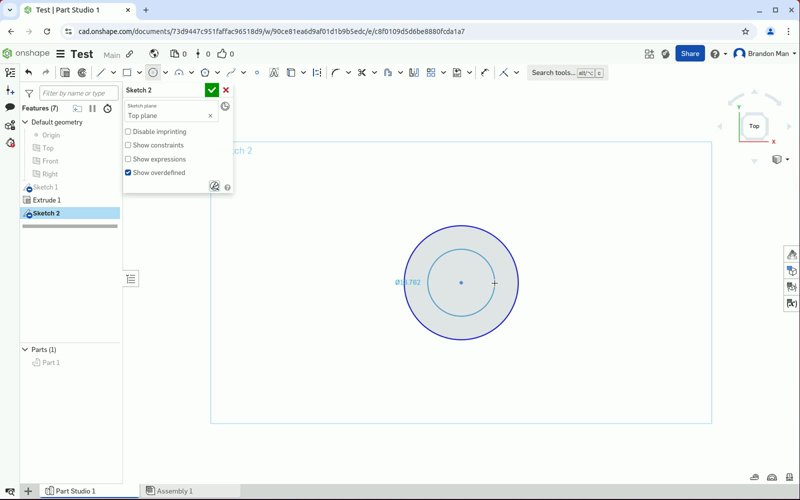
click(494, 282)
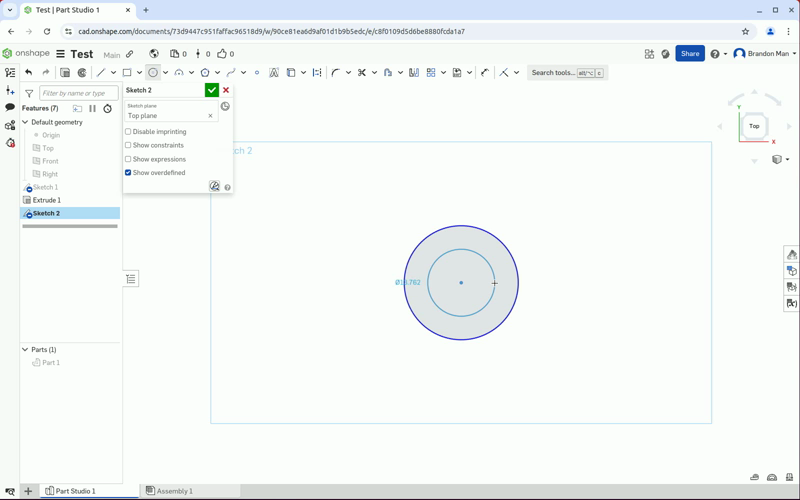
key(esc)
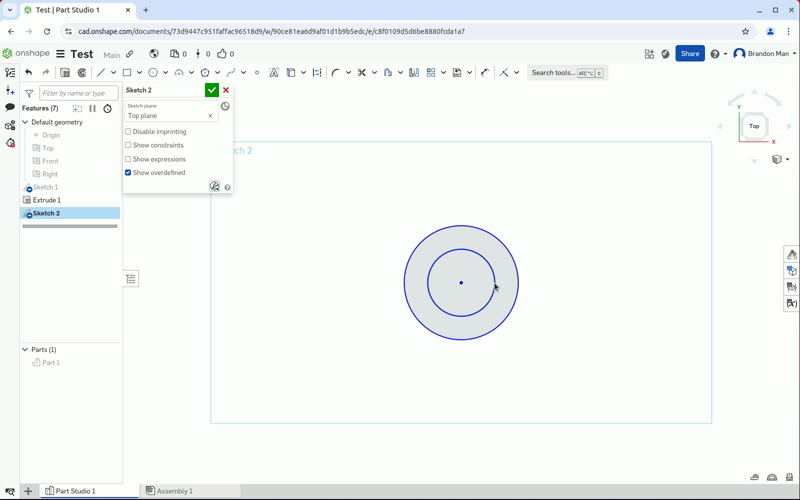
mouse_move(479, 330)
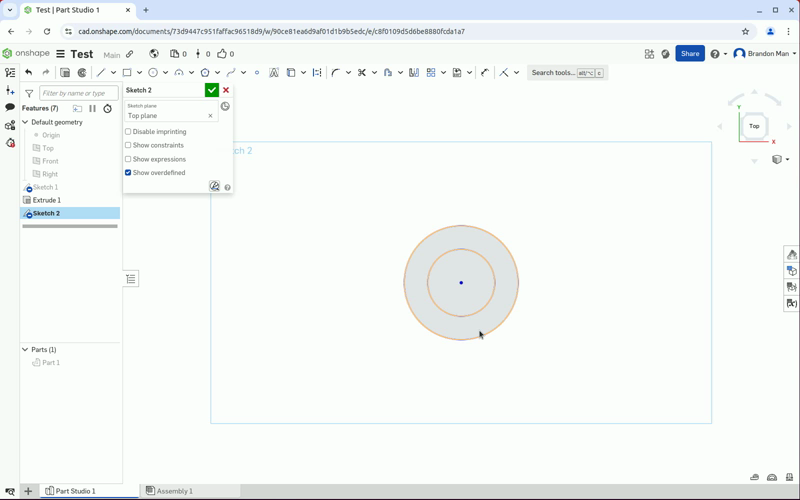
click(479, 330)
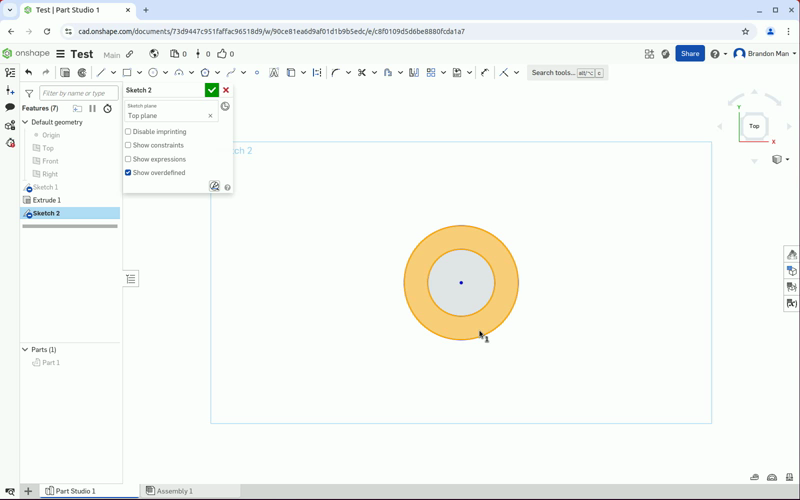
mouse_move(73, 352)
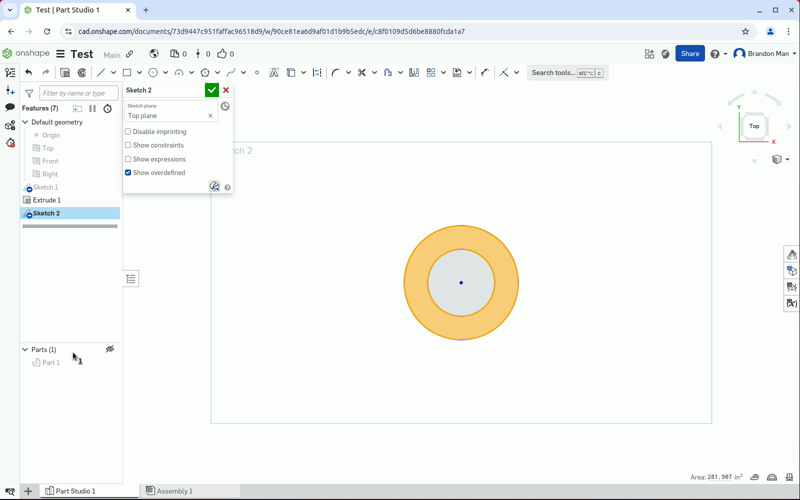
key(shift+y)
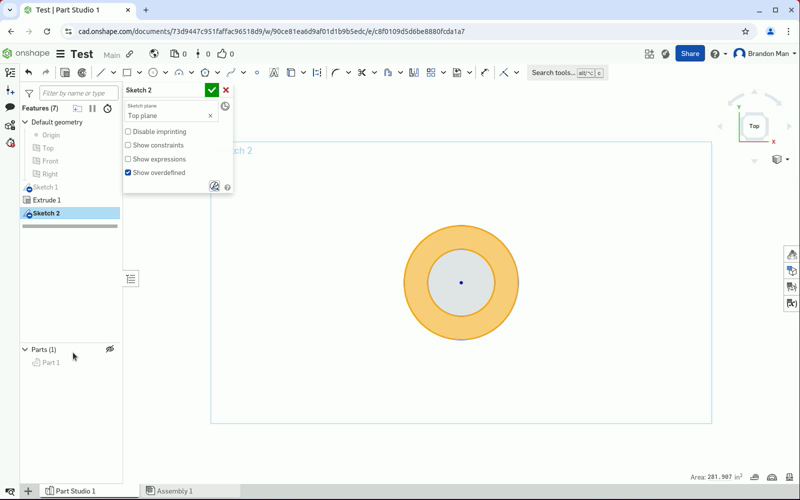
key(shift+e)
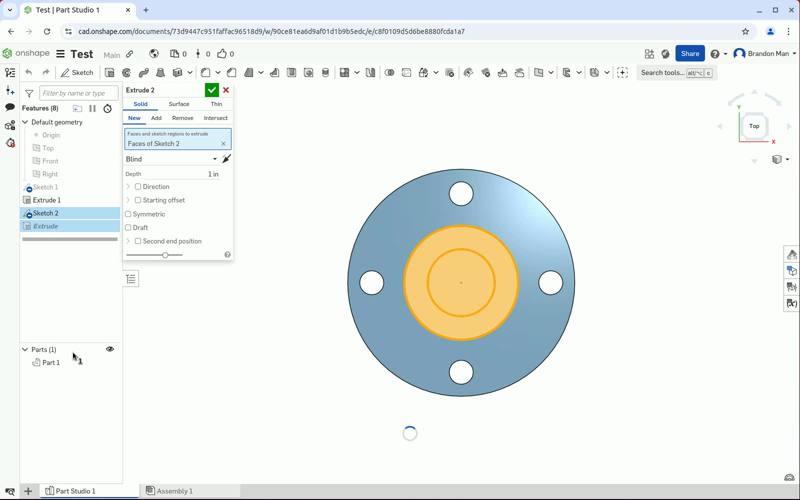
mouse_move(143, 106)
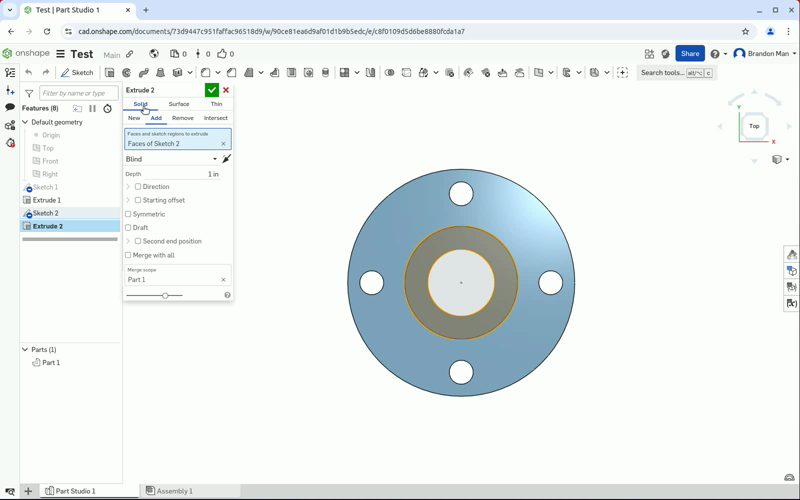
click(143, 106)
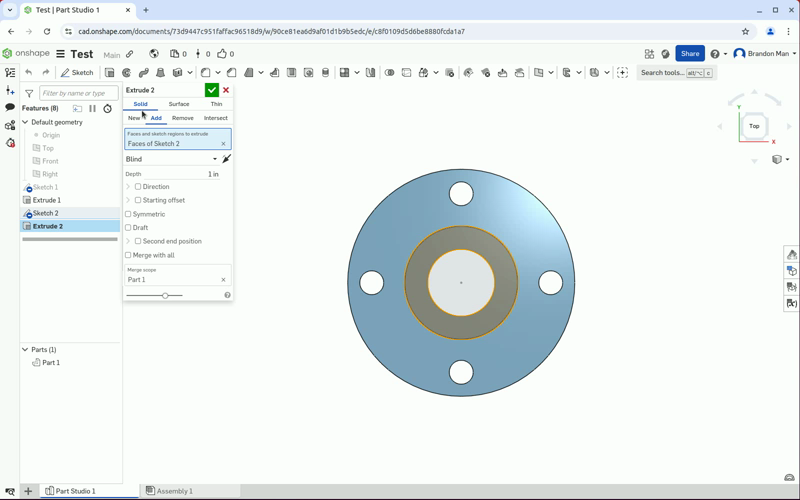
mouse_move(137, 120)
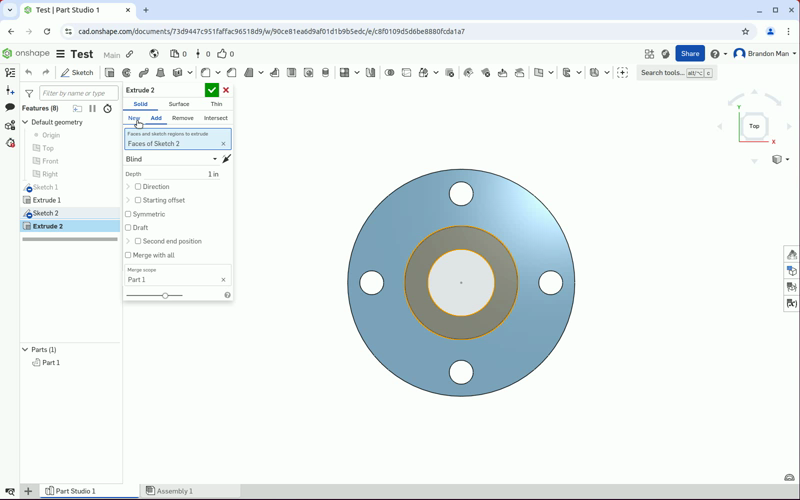
click(137, 120)
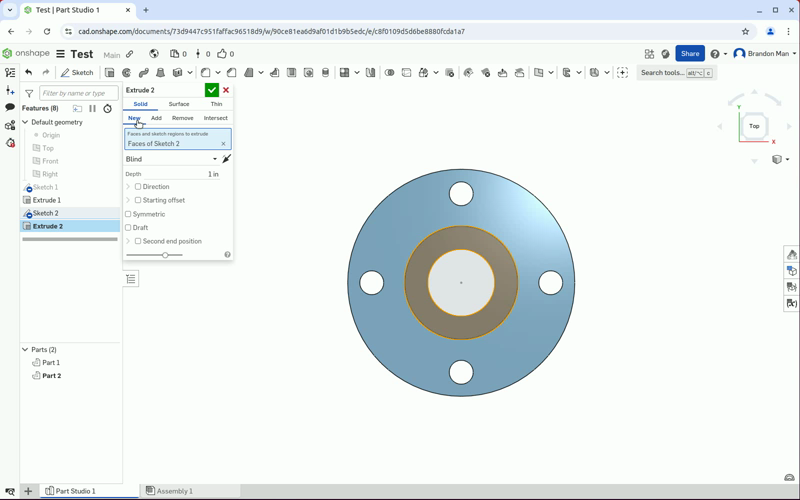
key(tab, 4)
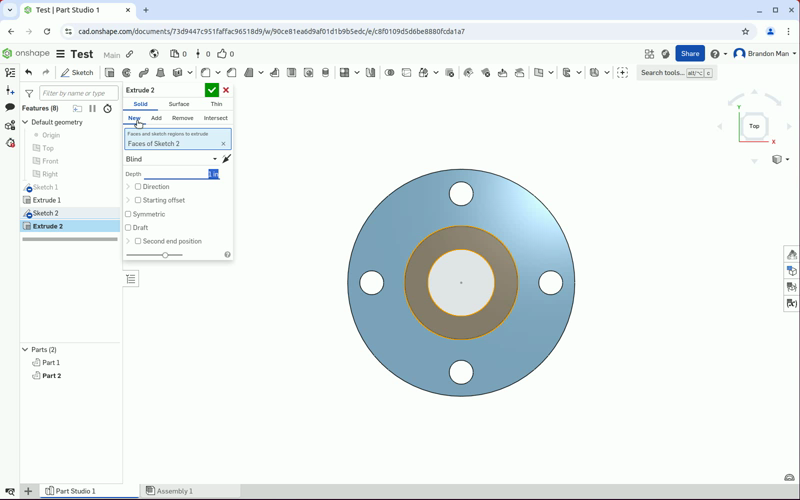
text(9.147)
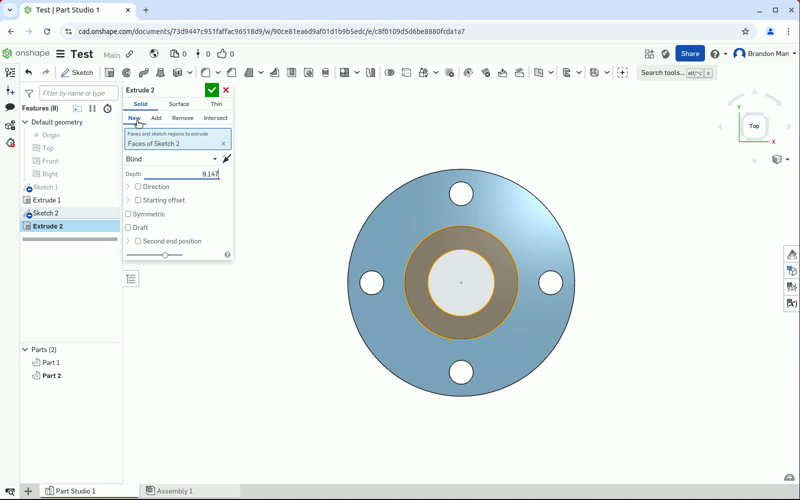
key(enter)
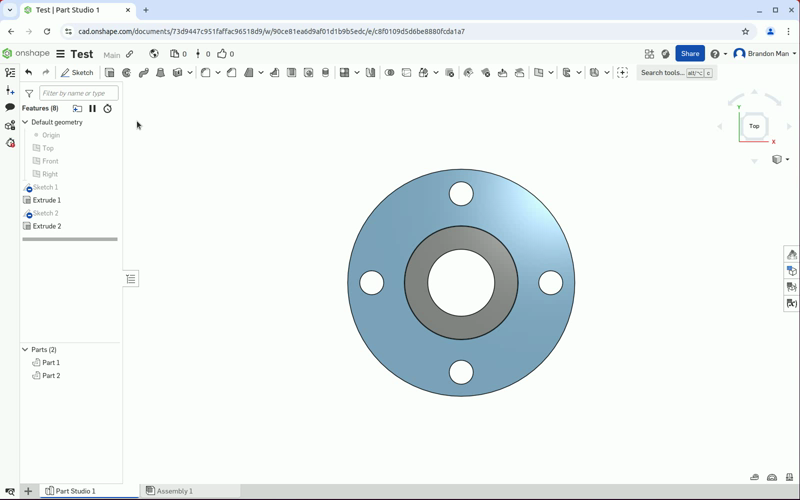
key(shift+h)
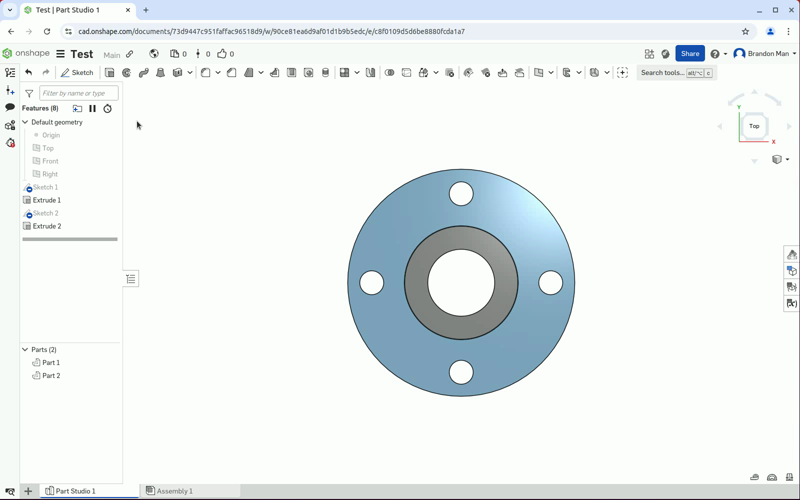
key(shift+h)
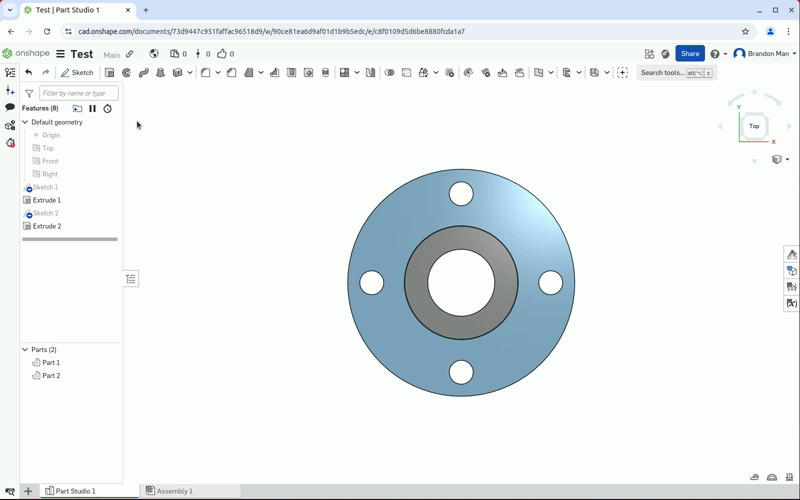
mouse_move(73, 189)
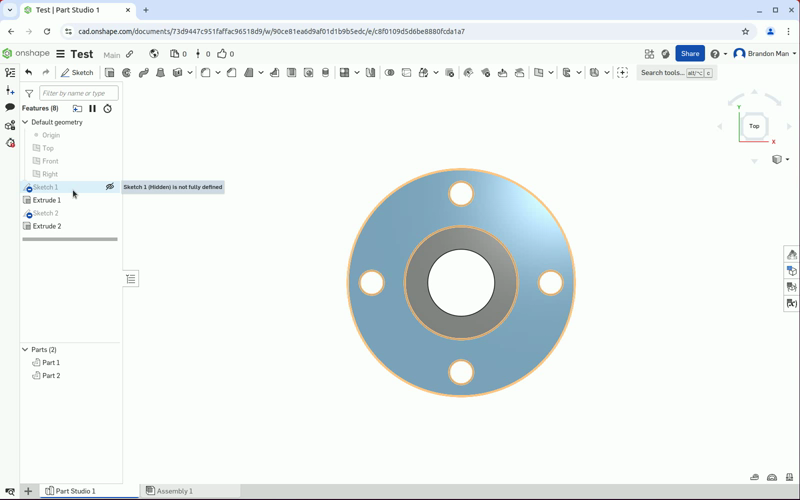
click(73, 189)
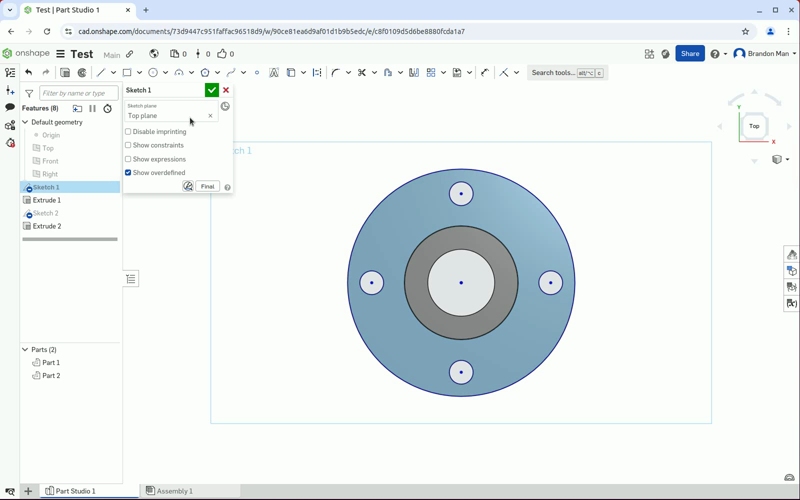
mouse_move(229, 92)
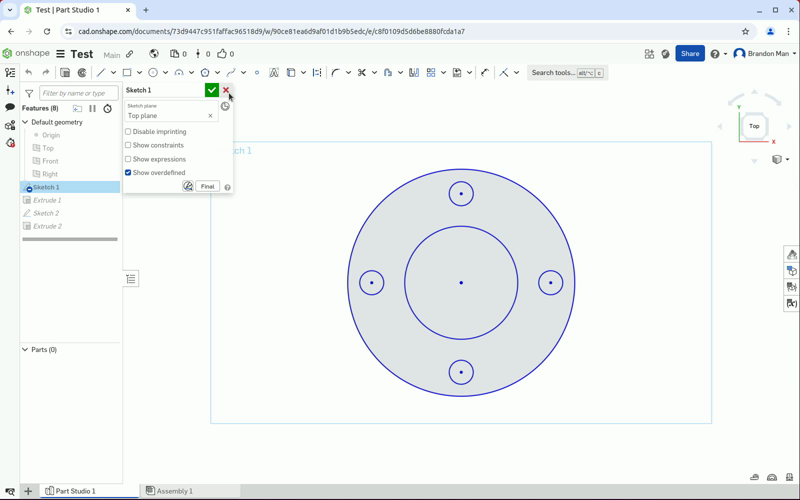
click(229, 92)
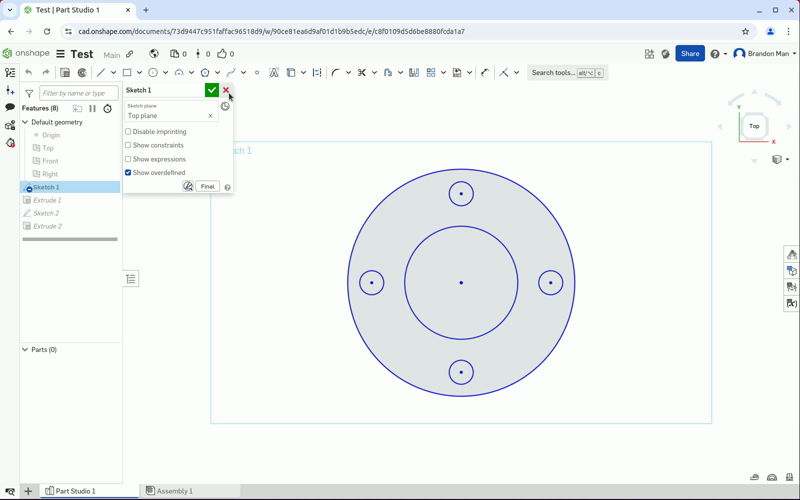
key(shift+s)
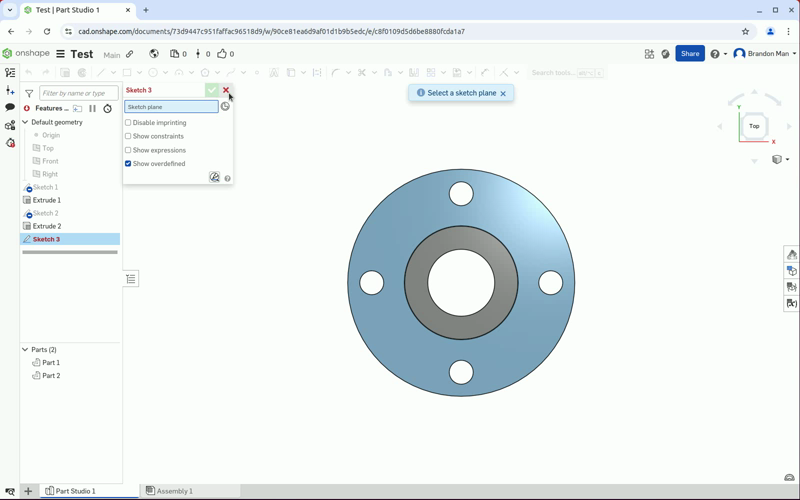
mouse_move(73, 150)
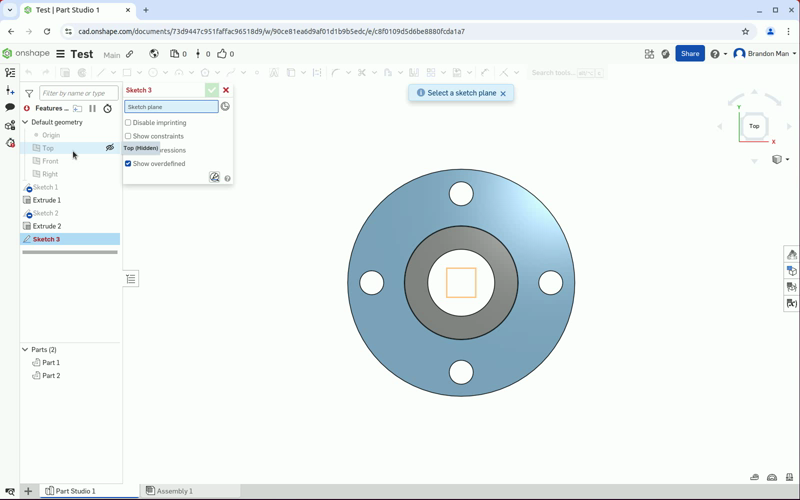
click(73, 150)
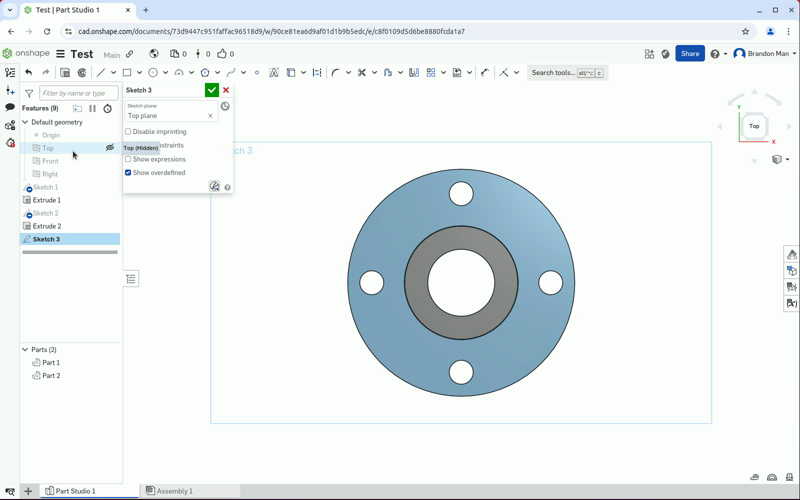
mouse_move(73, 352)
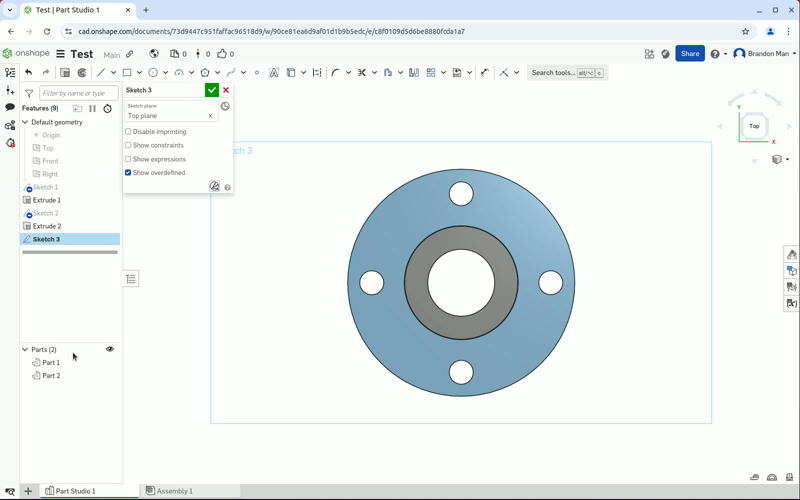
key(y)
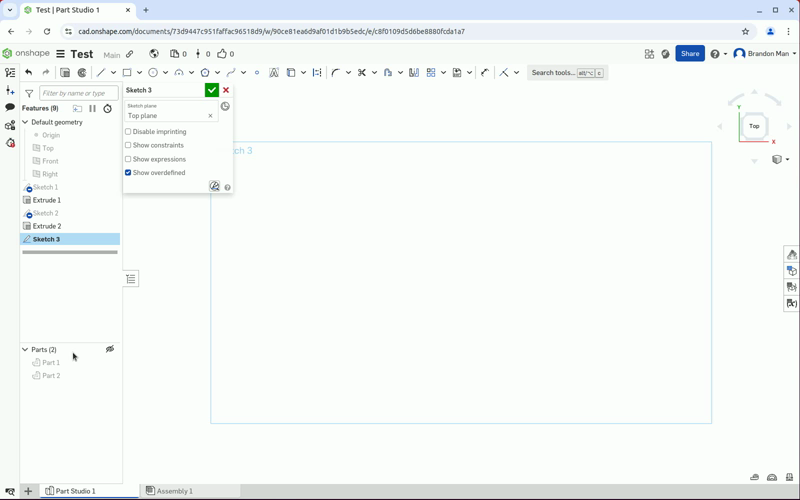
key(c)
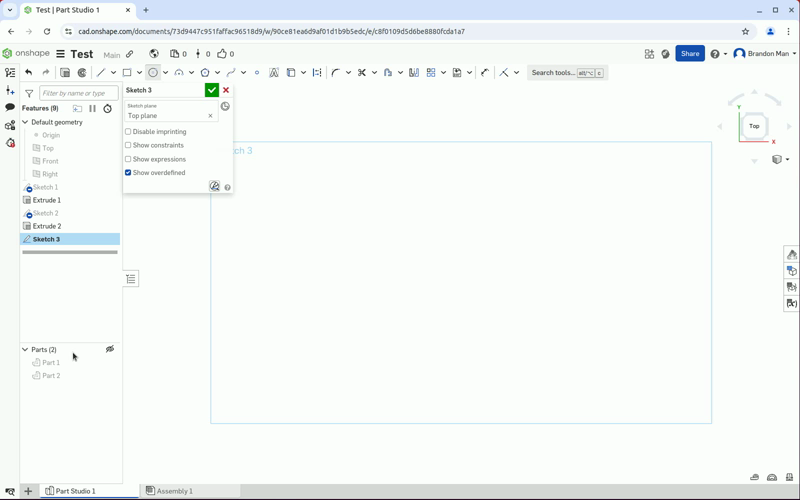
key_down(shift)
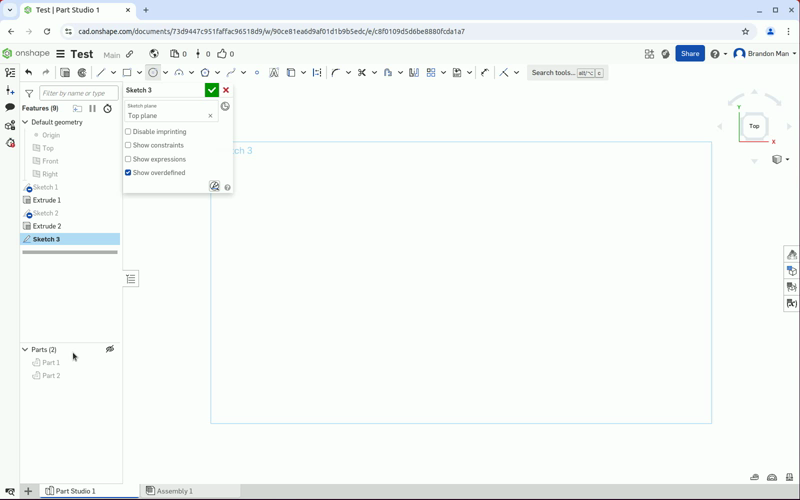
mouse_move(461, 282)
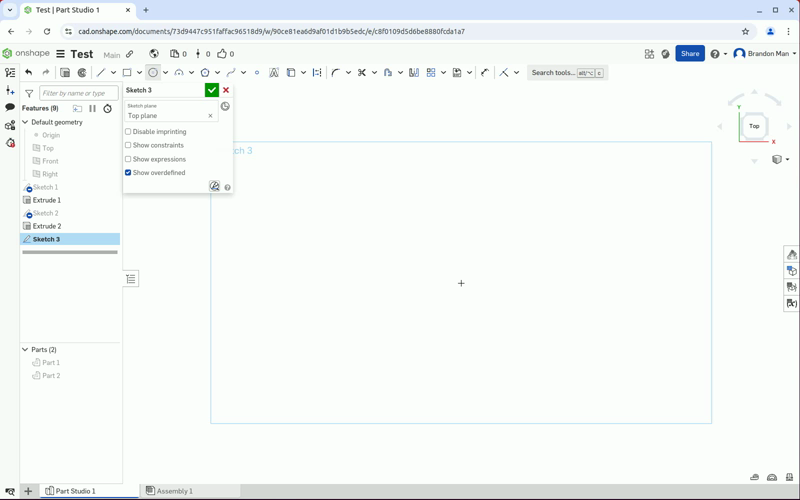
click(461, 282)
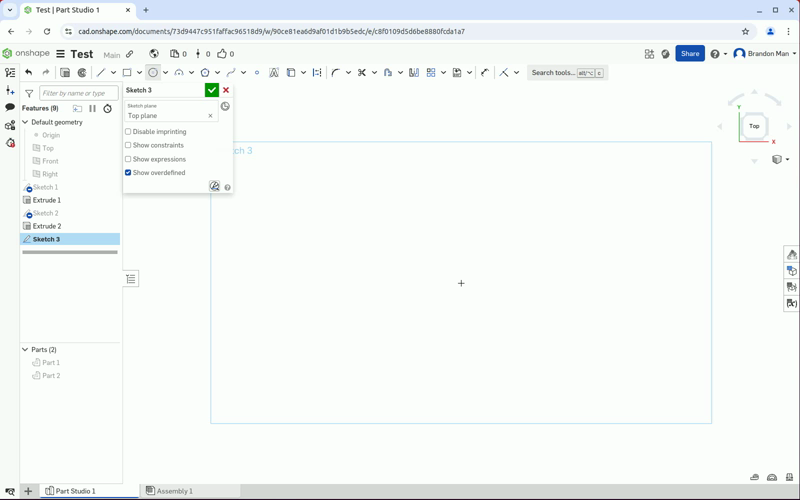
key_up(shift)
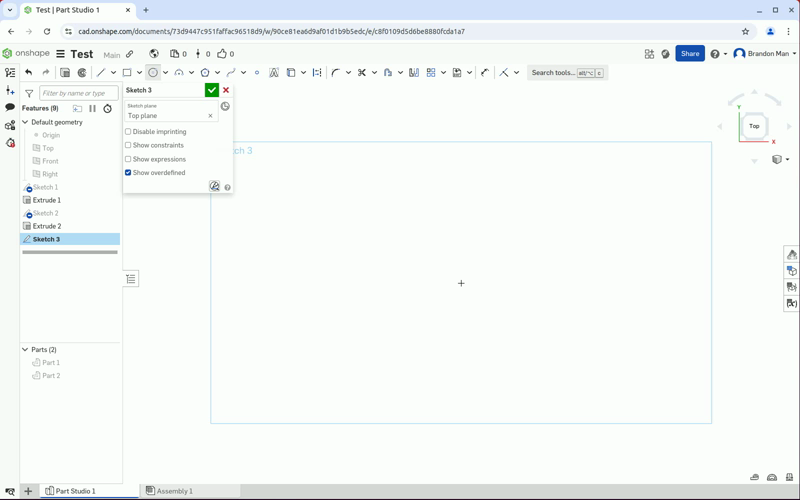
mouse_move(518, 282)
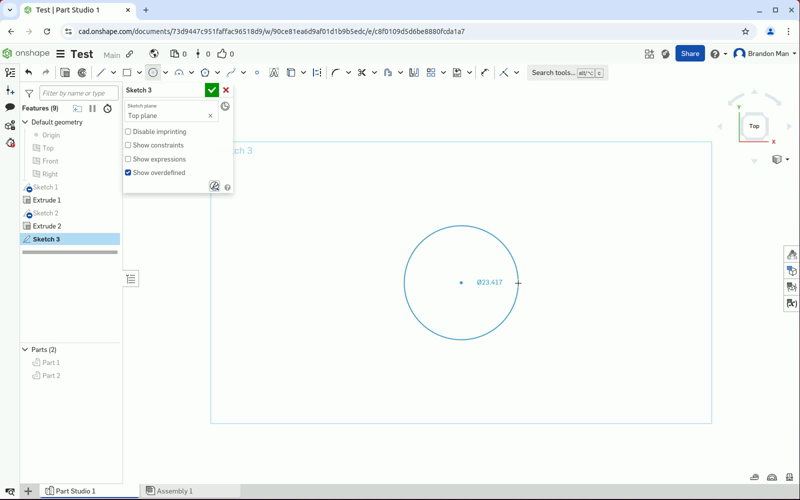
click(518, 282)
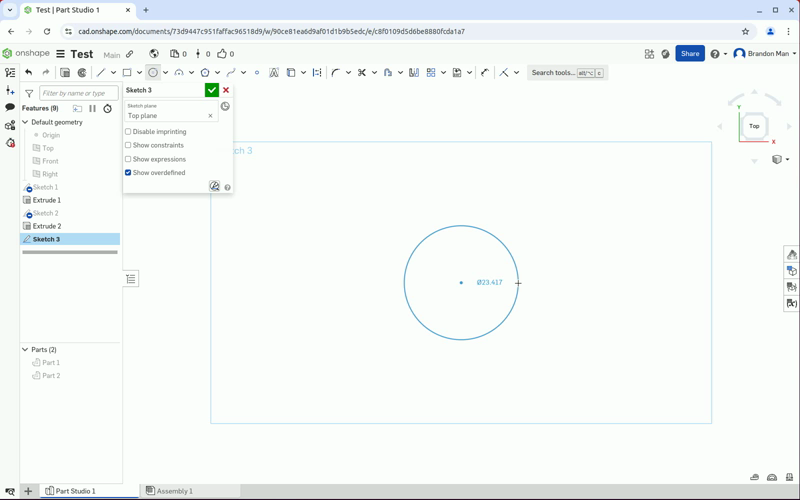
key(esc)
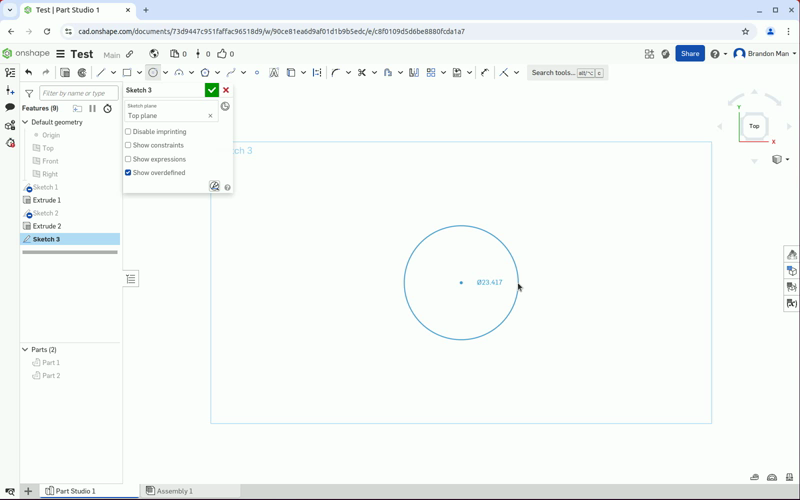
key(c)
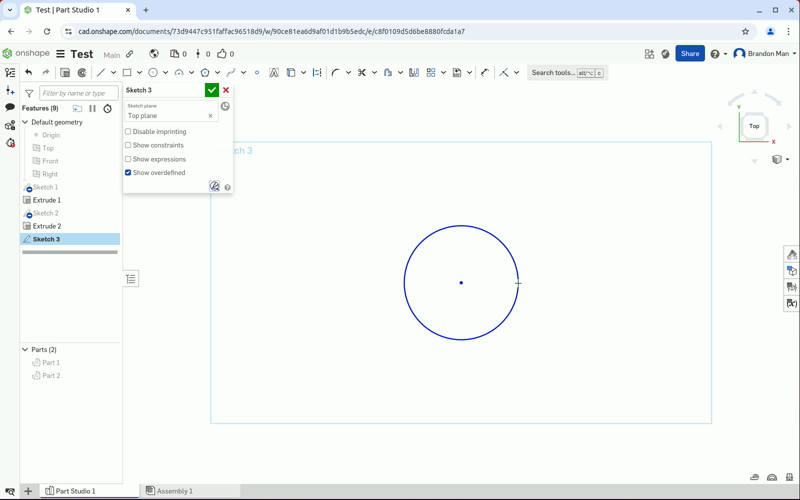
key_down(shift)
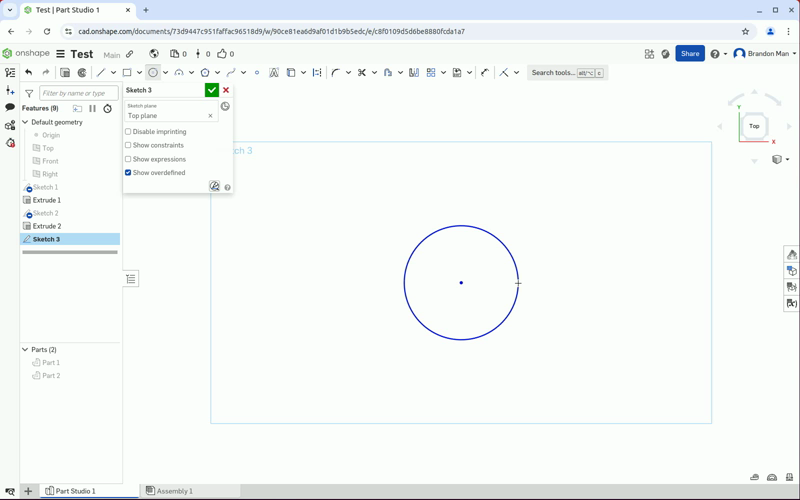
mouse_move(461, 282)
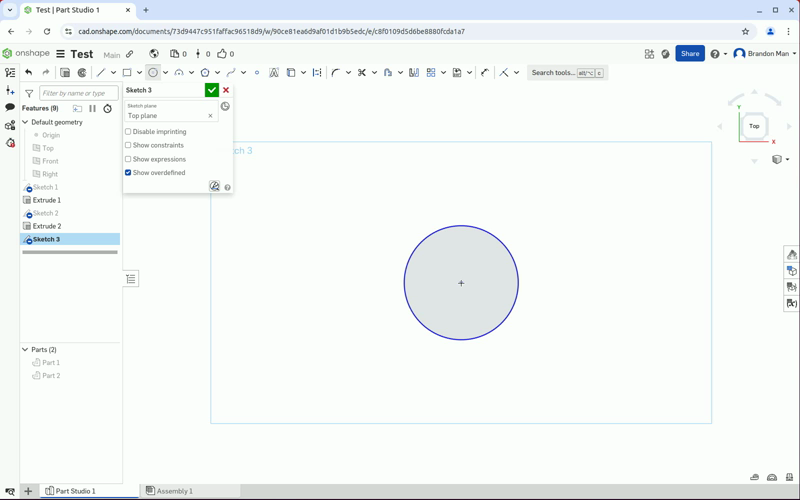
click(461, 282)
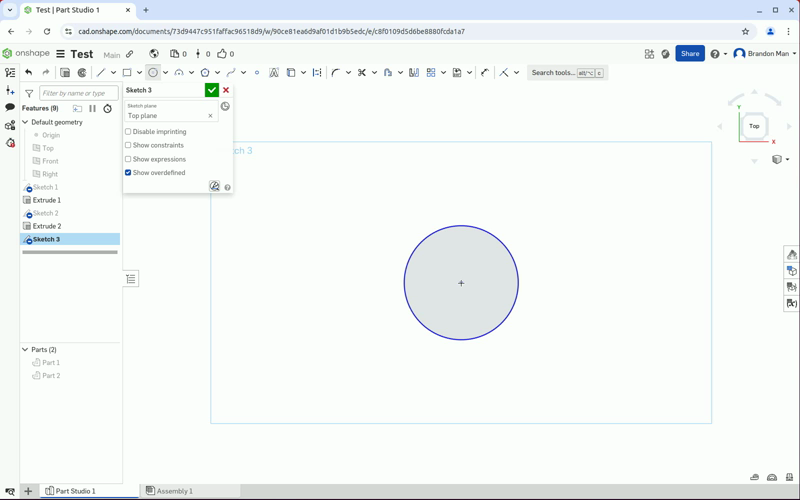
key_up(shift)
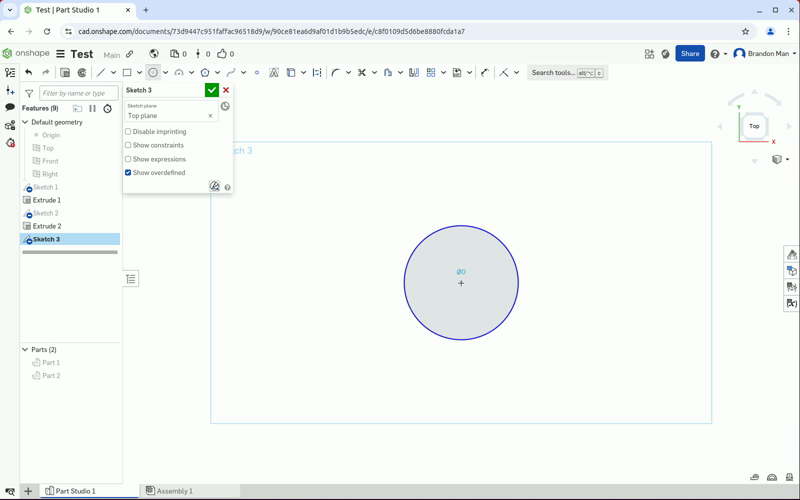
mouse_move(494, 282)
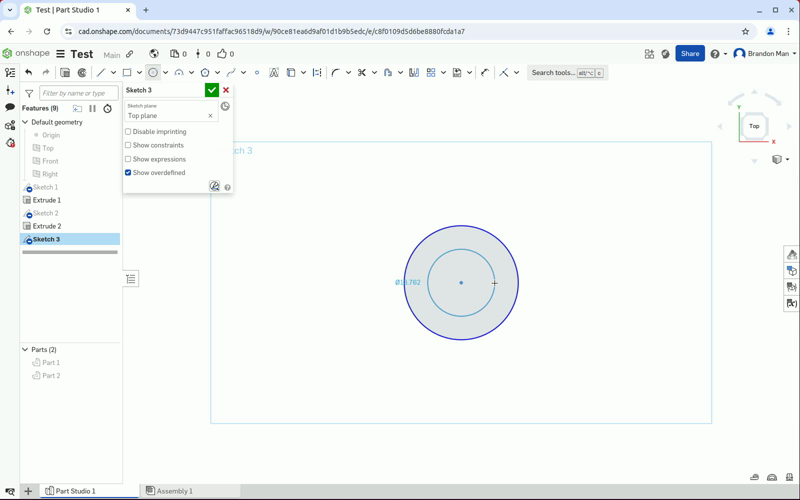
click(494, 282)
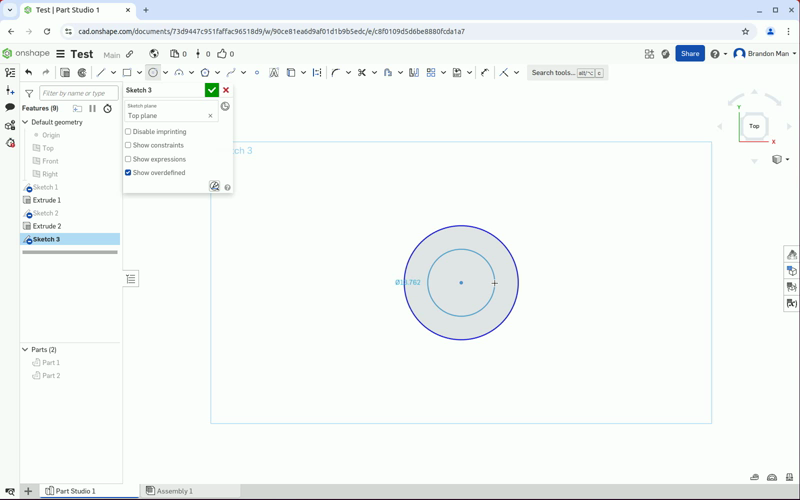
key(esc)
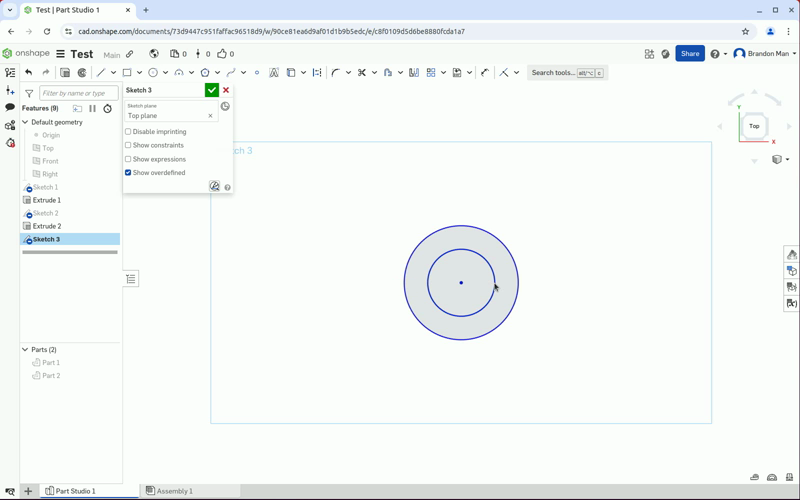
mouse_move(501, 255)
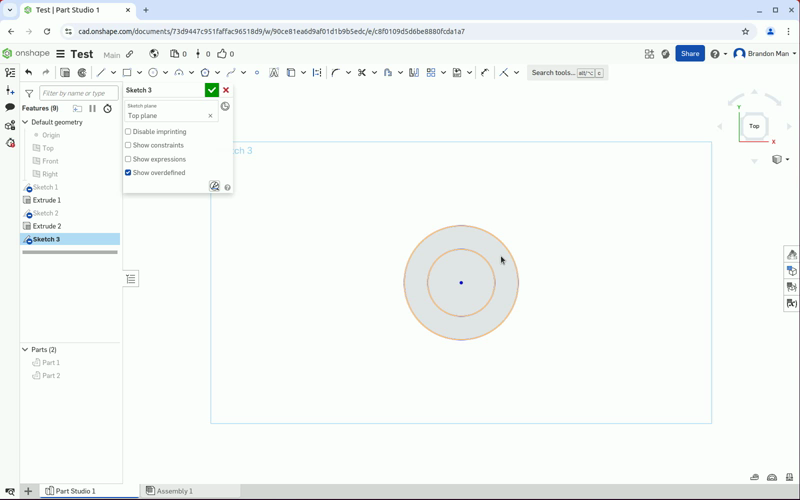
click(501, 255)
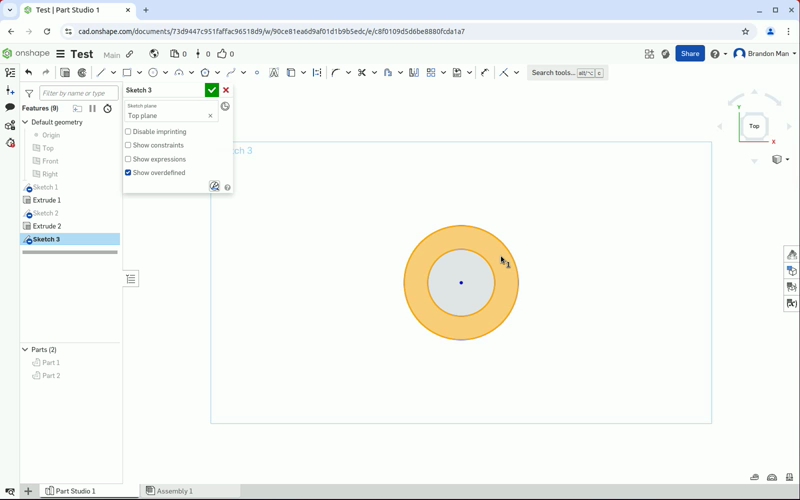
mouse_move(73, 352)
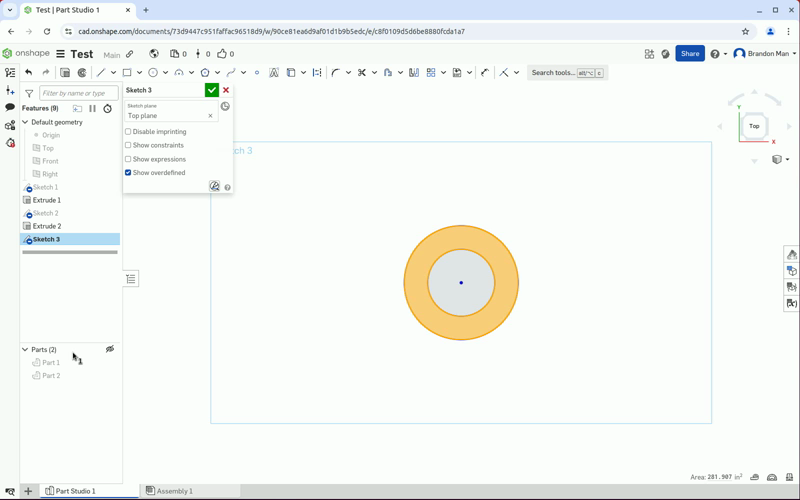
key(shift+y)
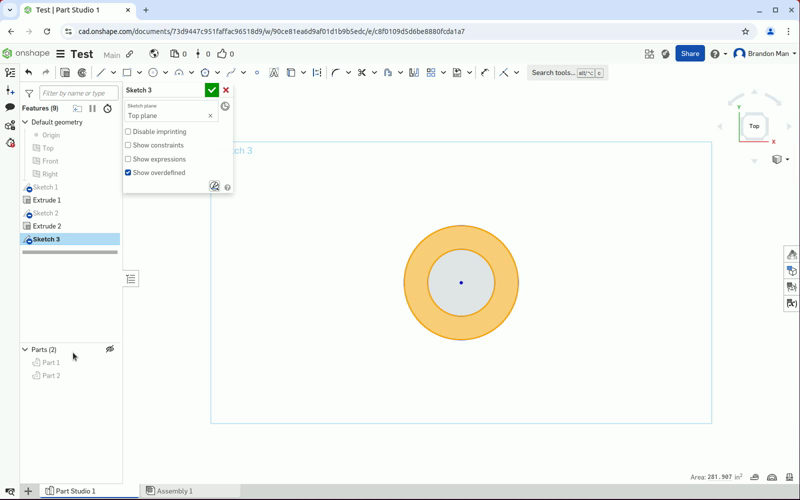
key(shift+e)
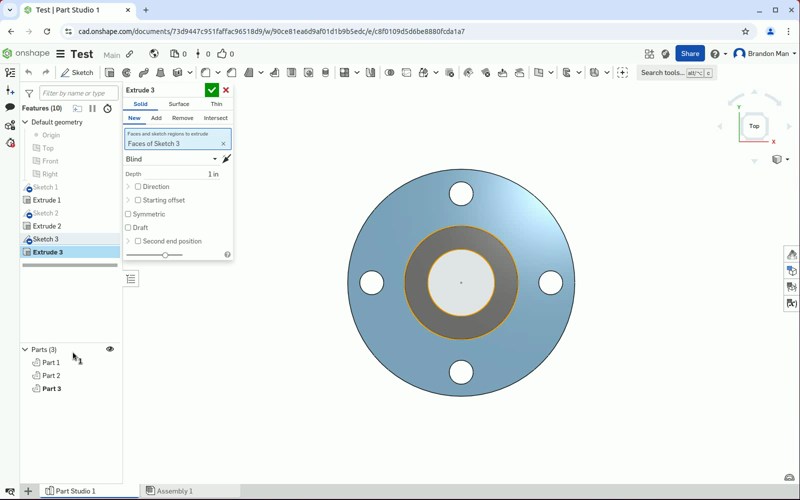
mouse_move(143, 106)
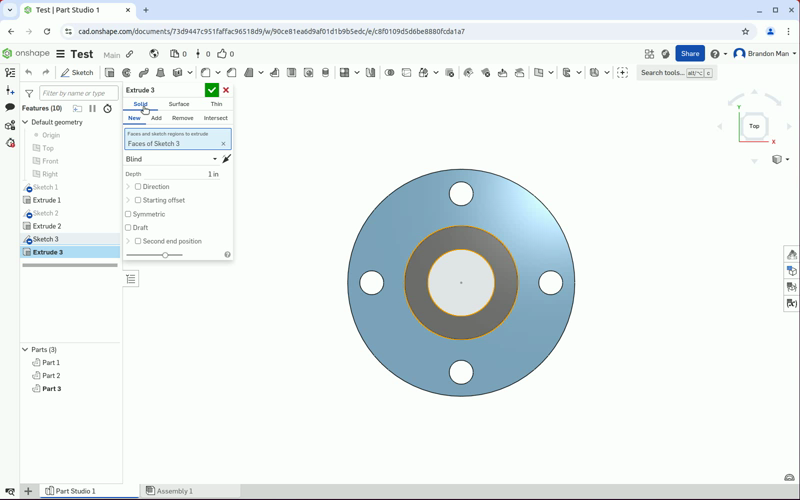
click(143, 106)
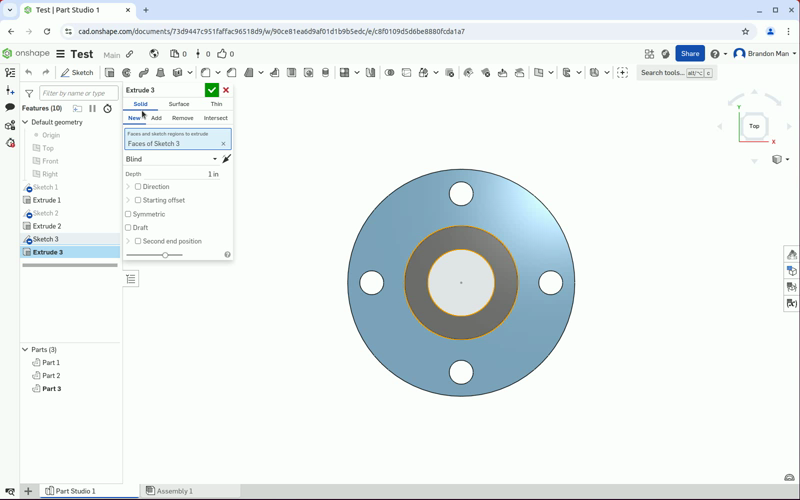
mouse_move(137, 120)
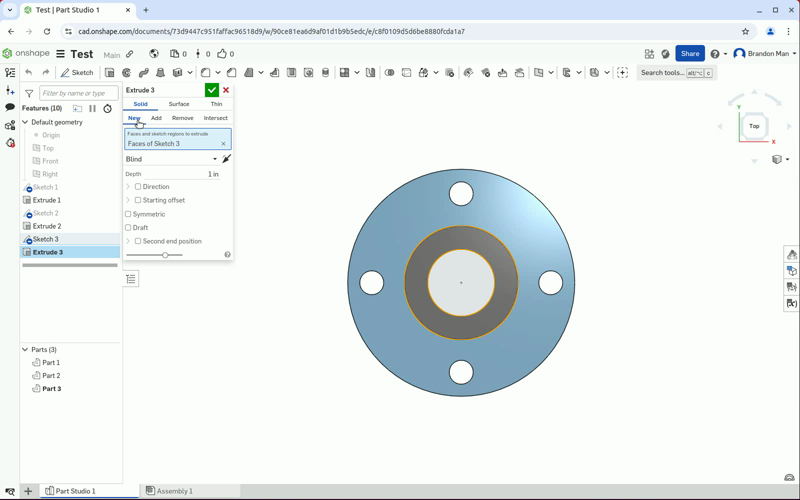
click(137, 120)
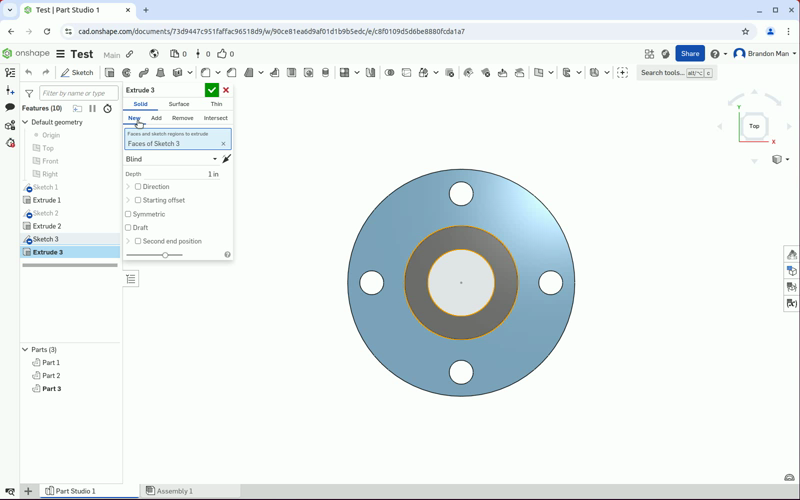
key(tab, 4)
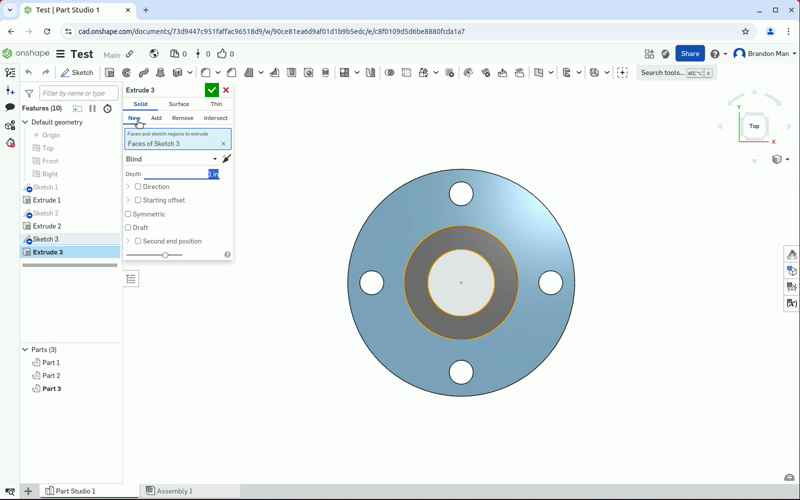
text(18.535)
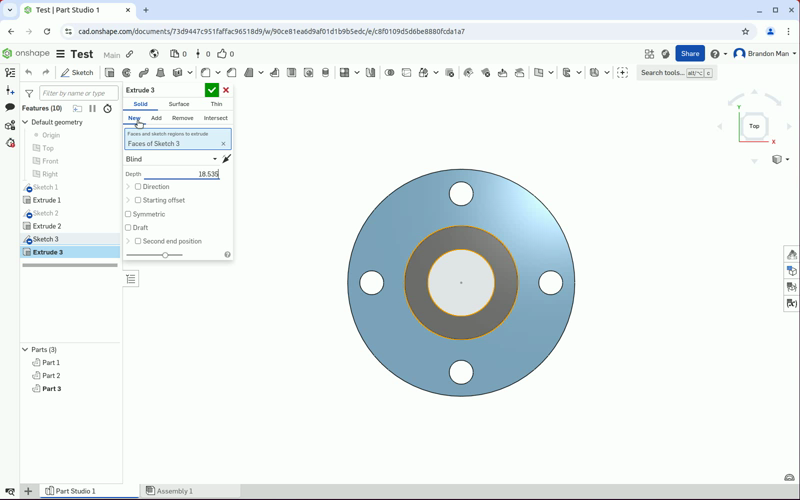
key(enter)
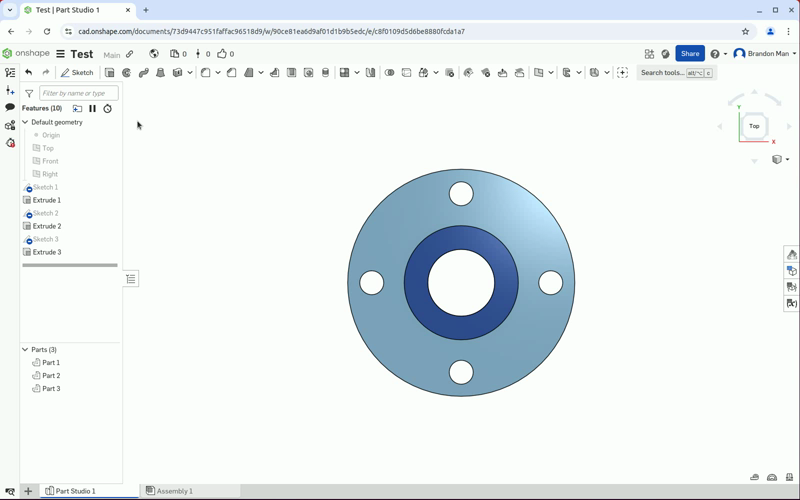
key(shift+h)
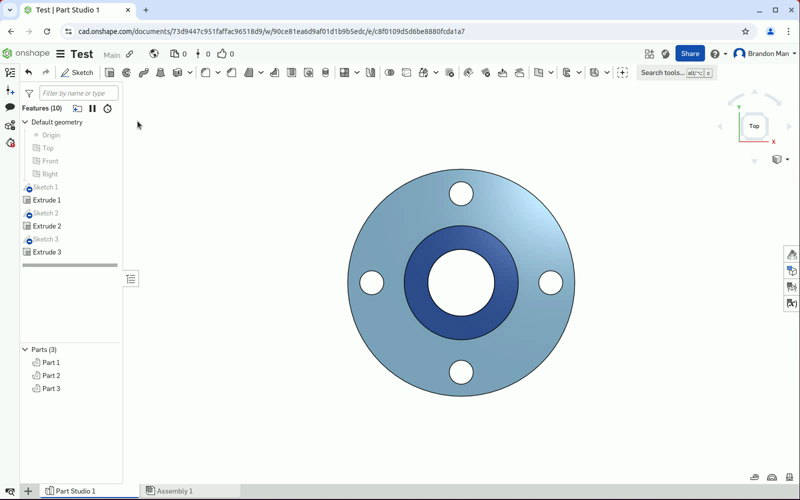
key(shift+h)
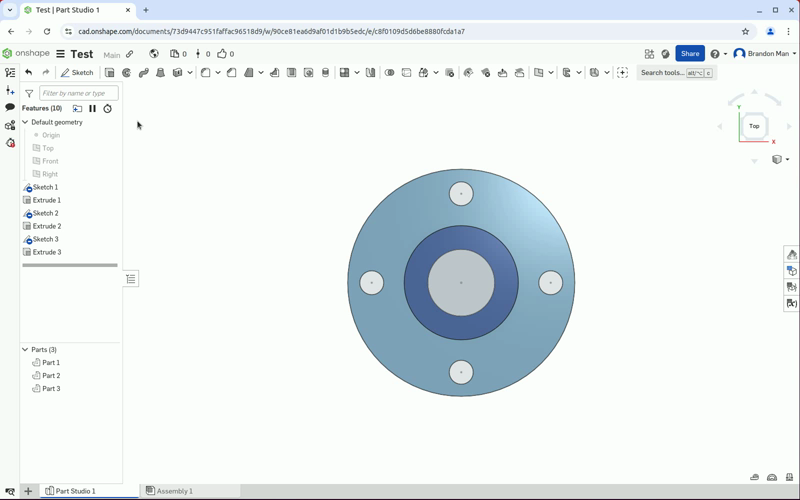
key(shift+7)
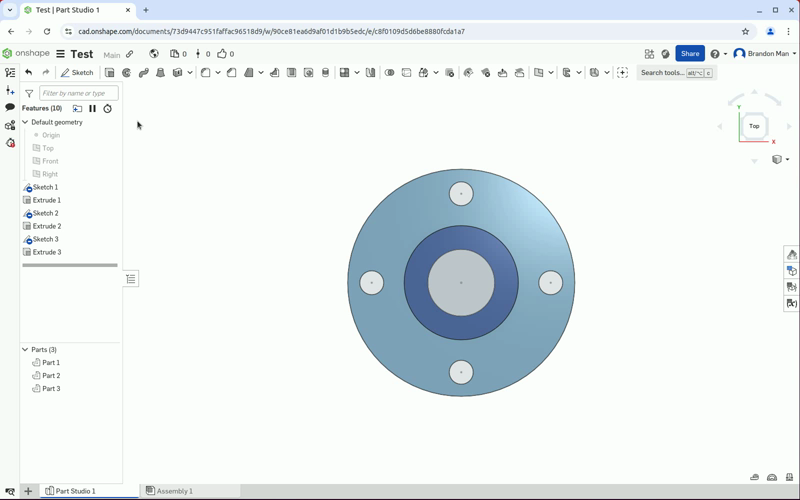
key(up, 3)
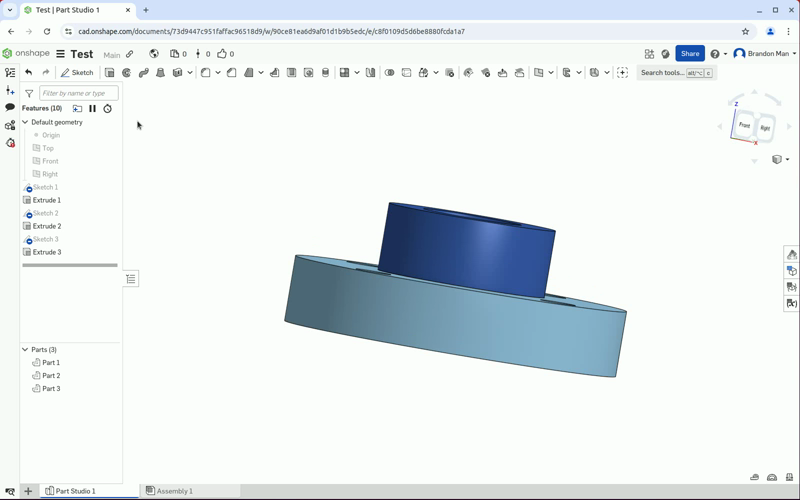
key(left, 3)
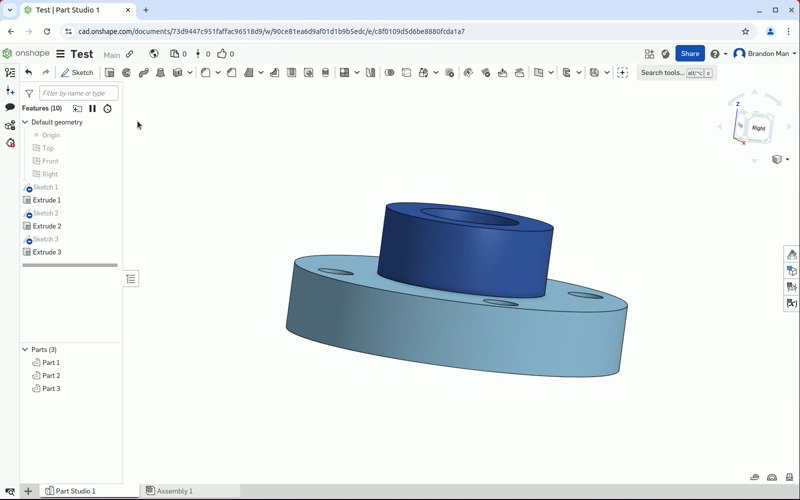
key(right, 3)
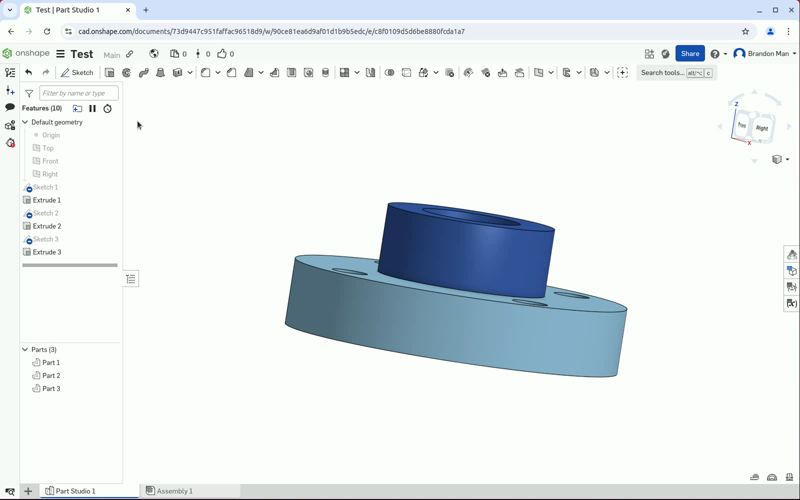
key(down, 3)
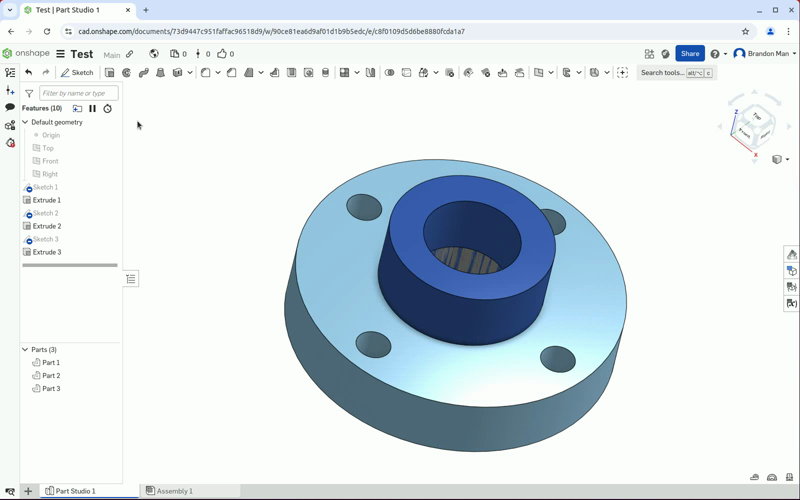
mouse_move(73, 189)
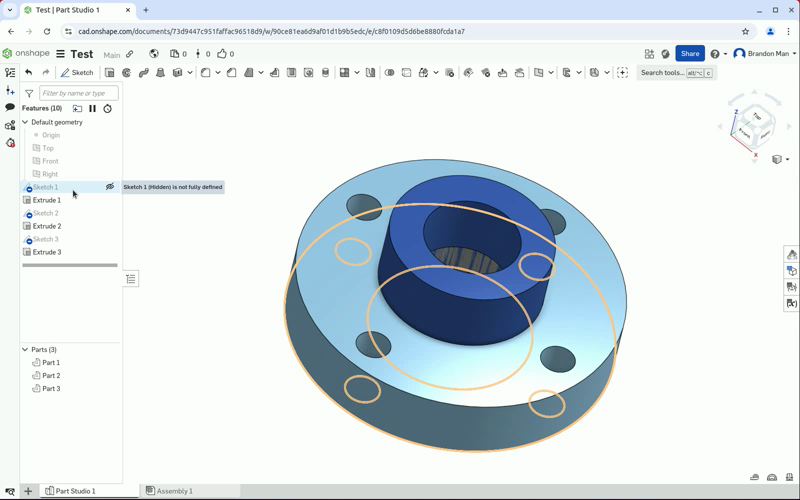
click(73, 189)